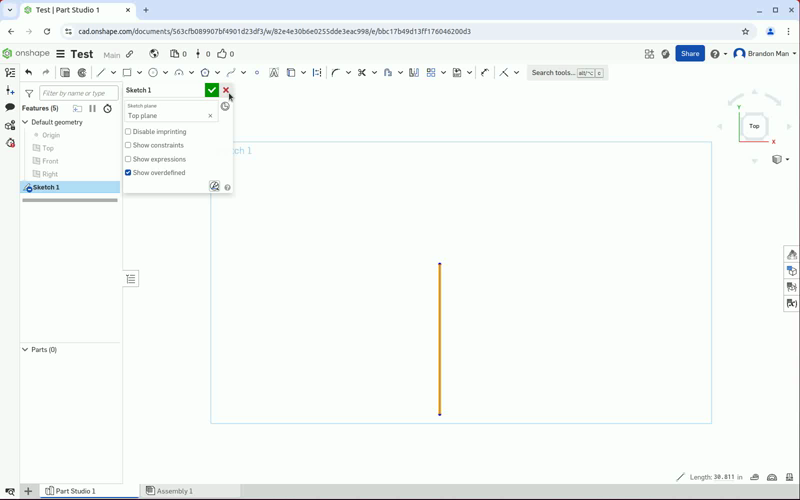
key(shift+h)
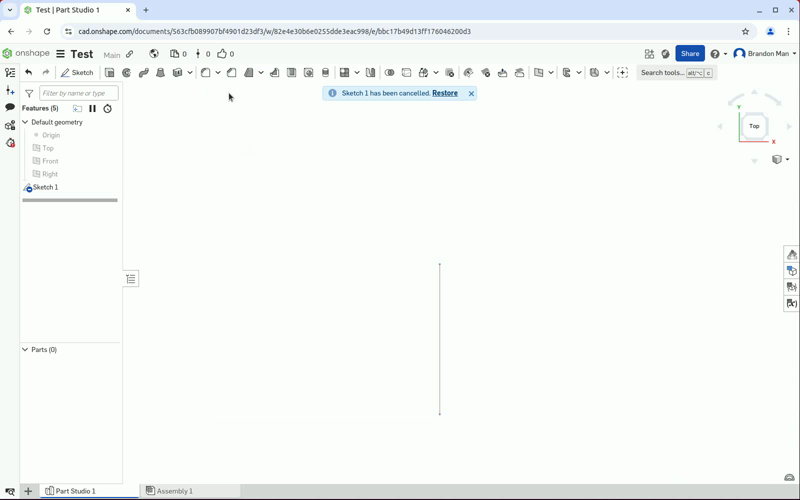
key(shift+s)
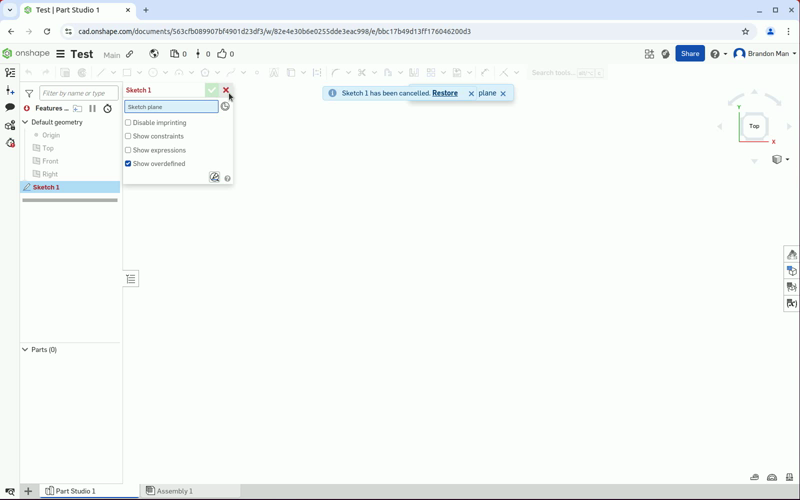
mouse_move(73, 150)
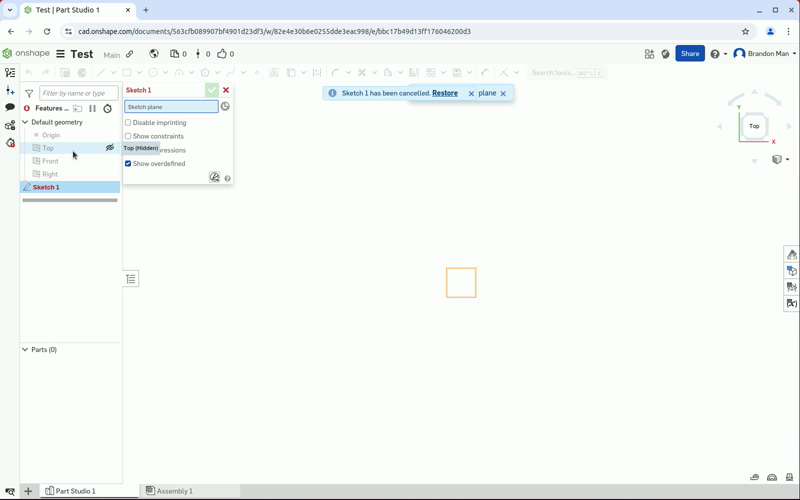
click(73, 150)
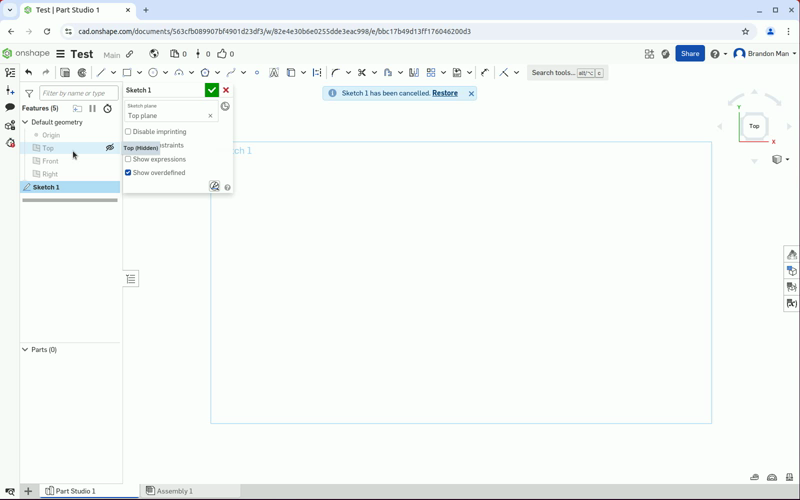
mouse_move(73, 352)
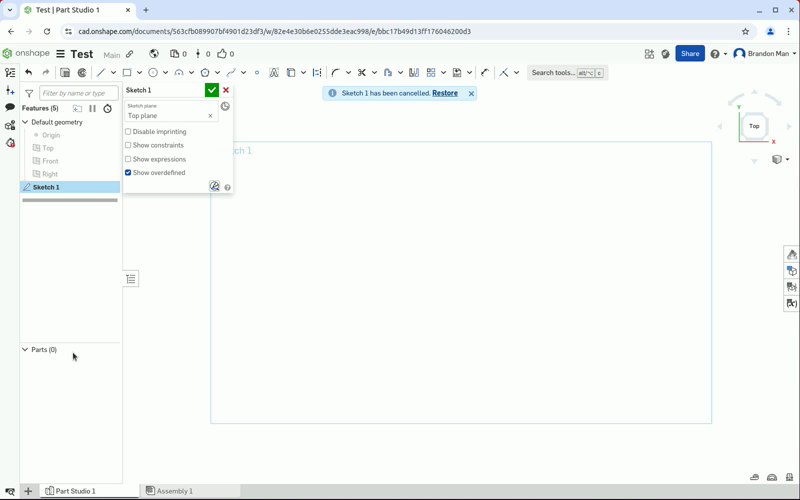
key(y)
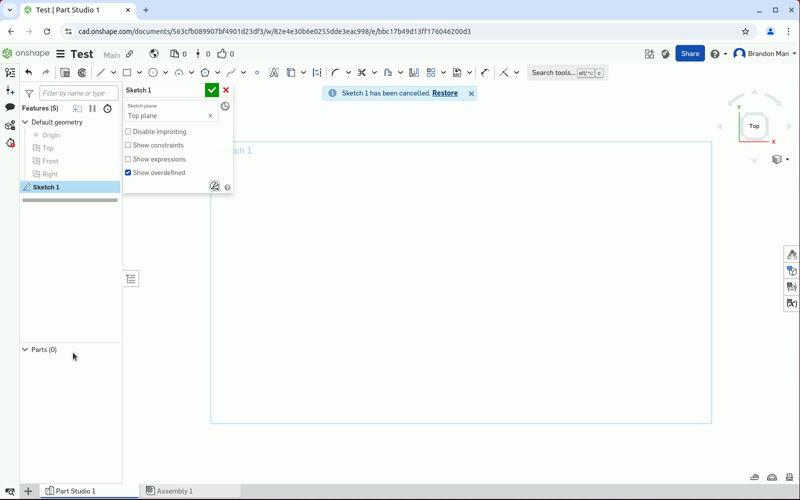
key(c)
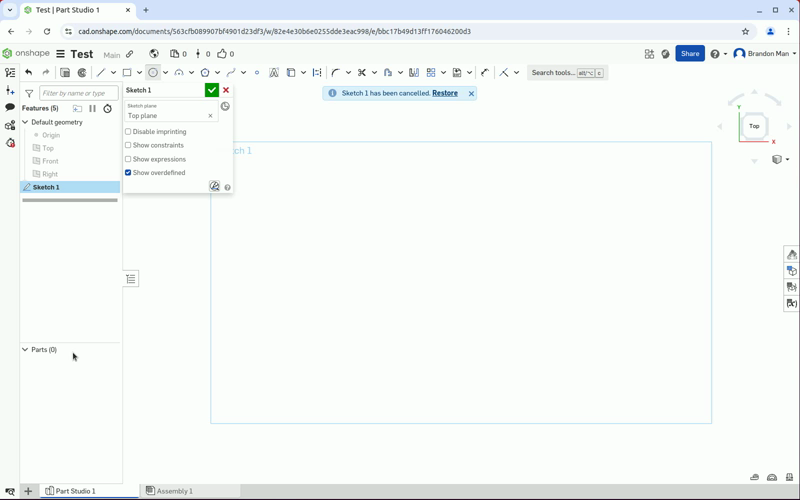
key_down(shift)
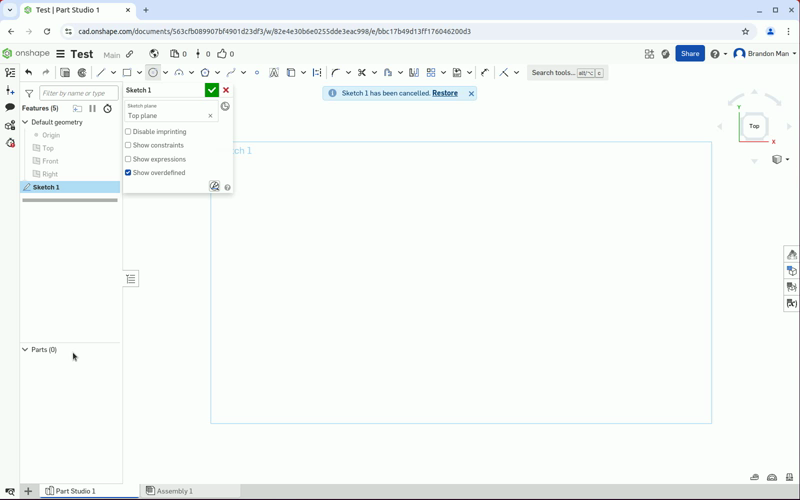
mouse_move(461, 282)
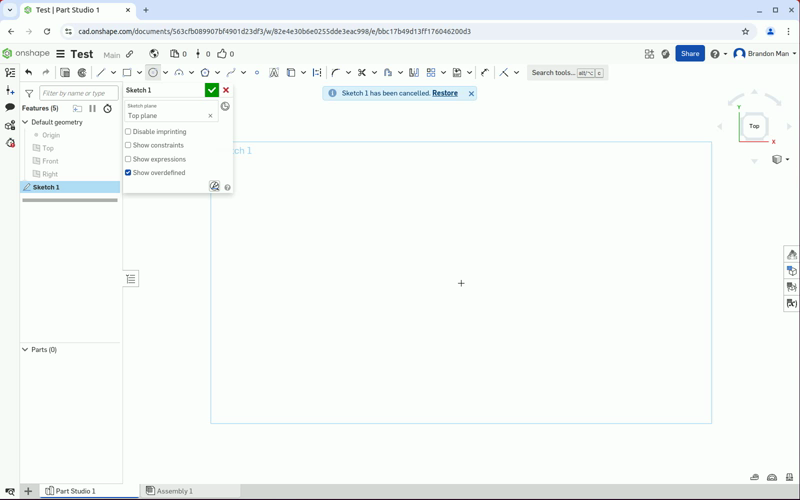
click(461, 282)
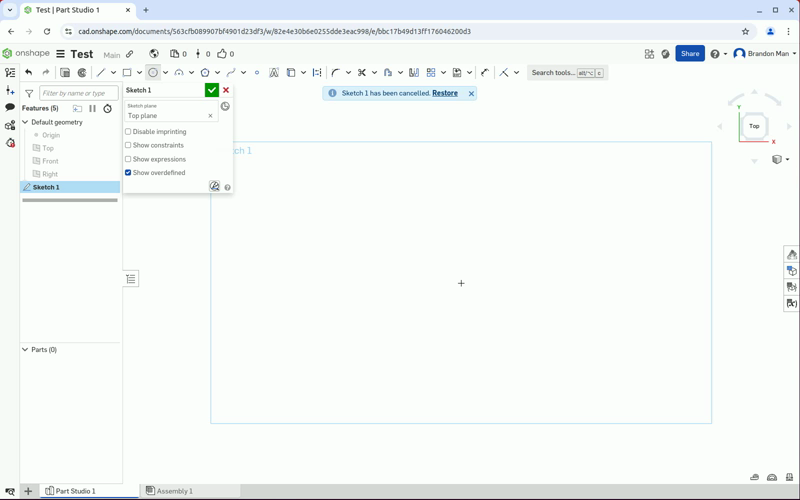
key_up(shift)
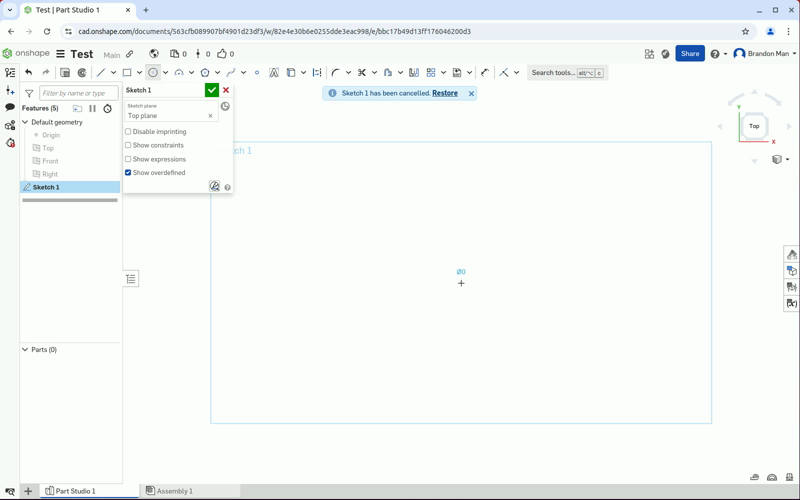
mouse_move(522, 282)
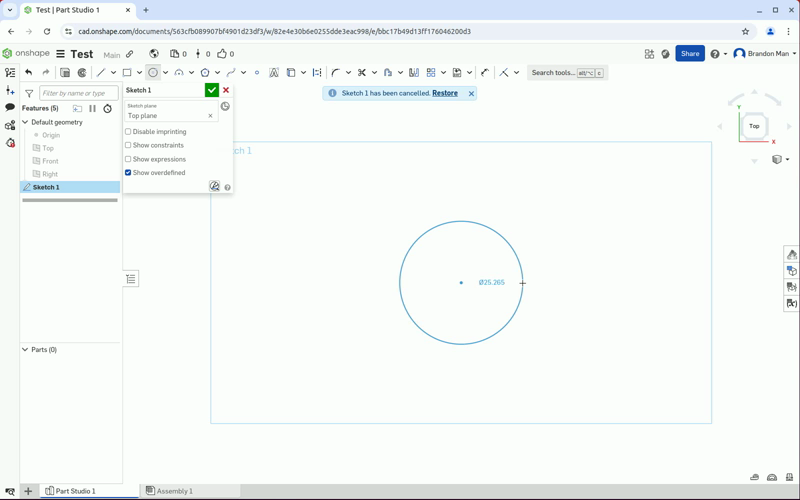
click(522, 282)
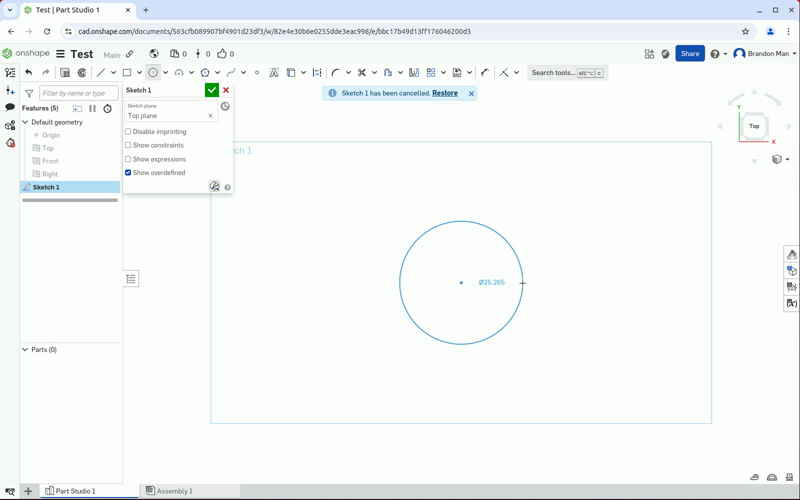
key(esc)
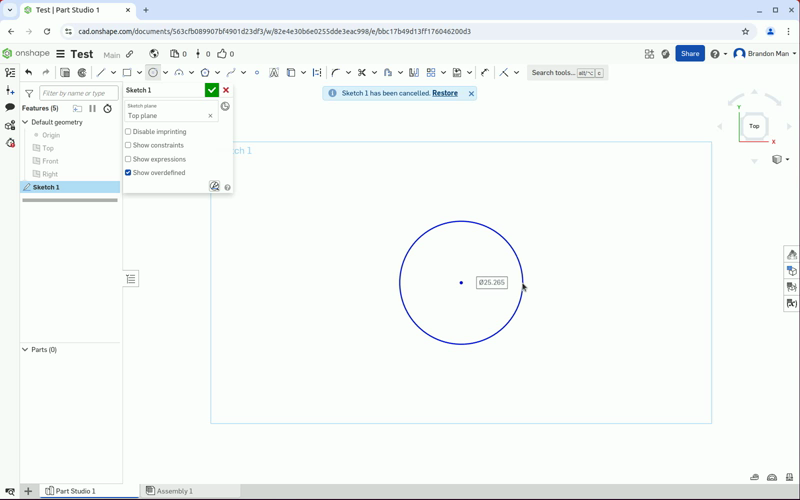
key(c)
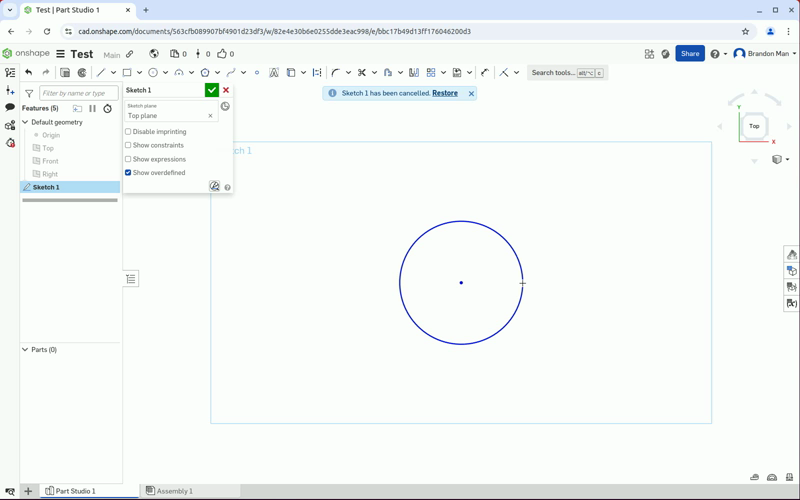
key_down(shift)
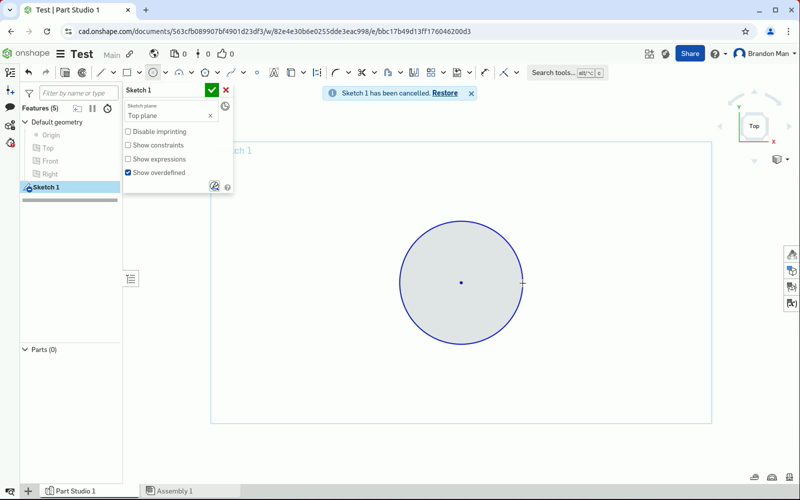
mouse_move(461, 282)
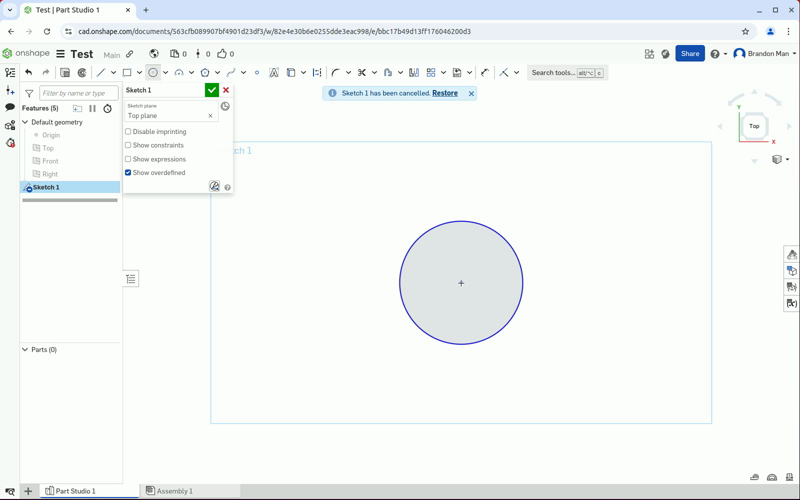
click(461, 282)
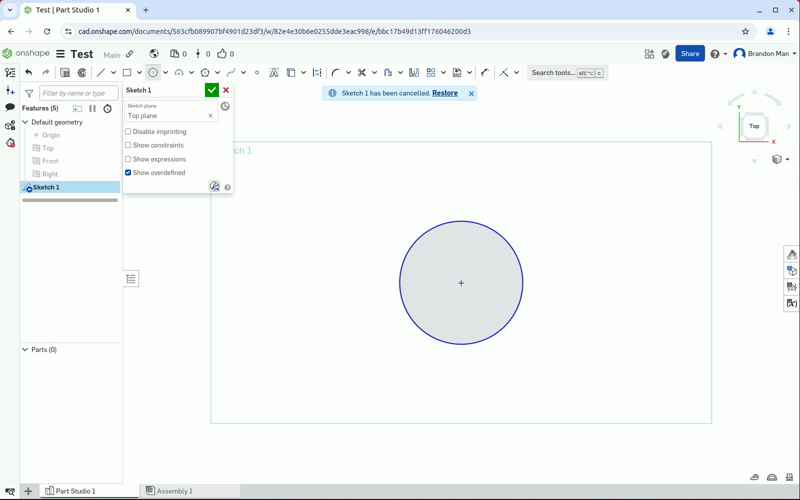
key_up(shift)
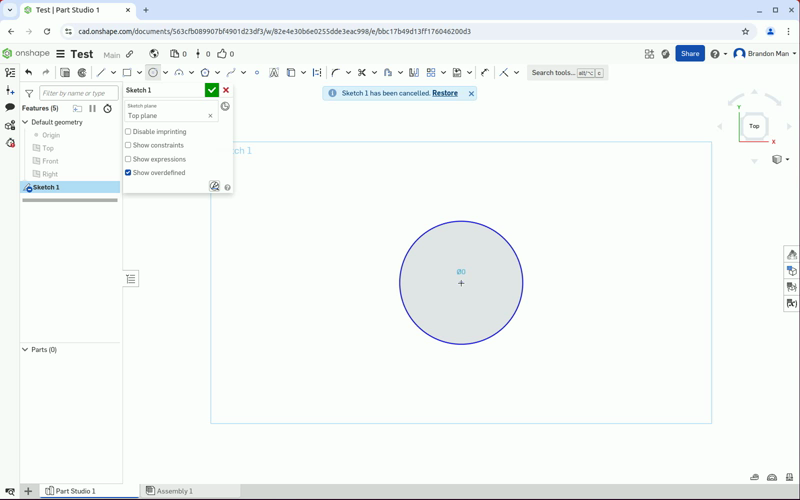
mouse_move(501, 282)
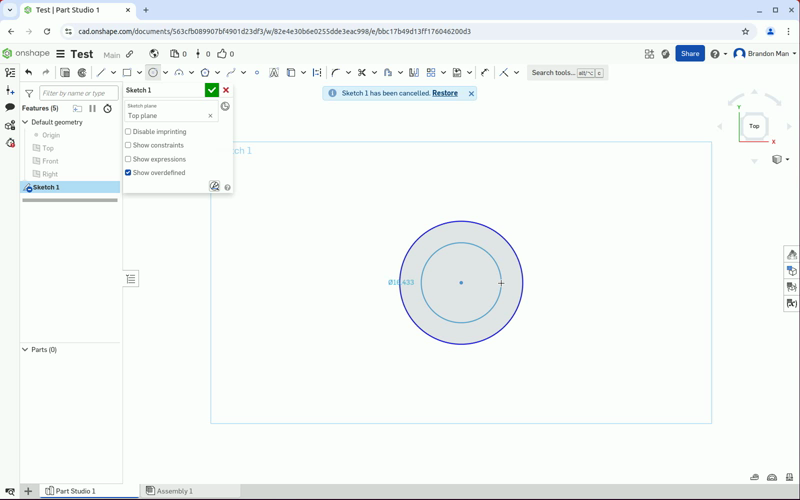
click(501, 282)
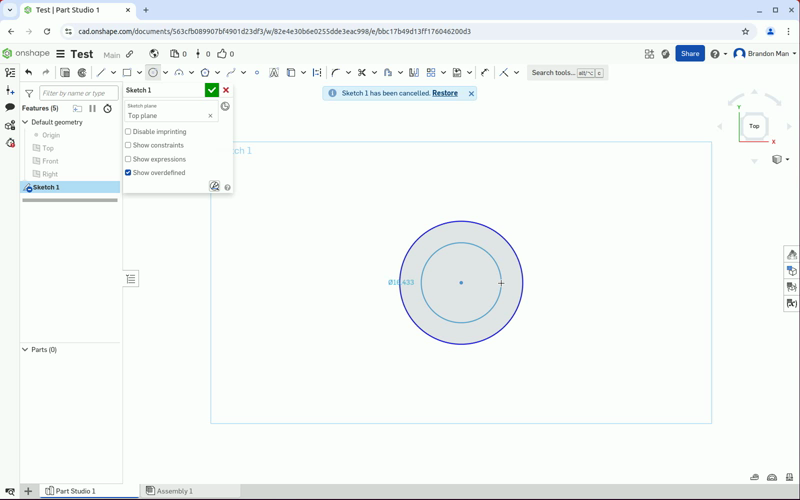
key(esc)
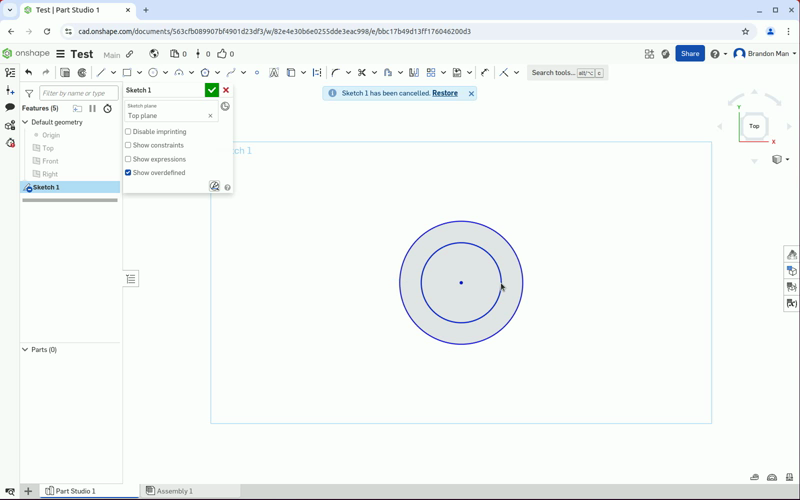
mouse_move(409, 294)
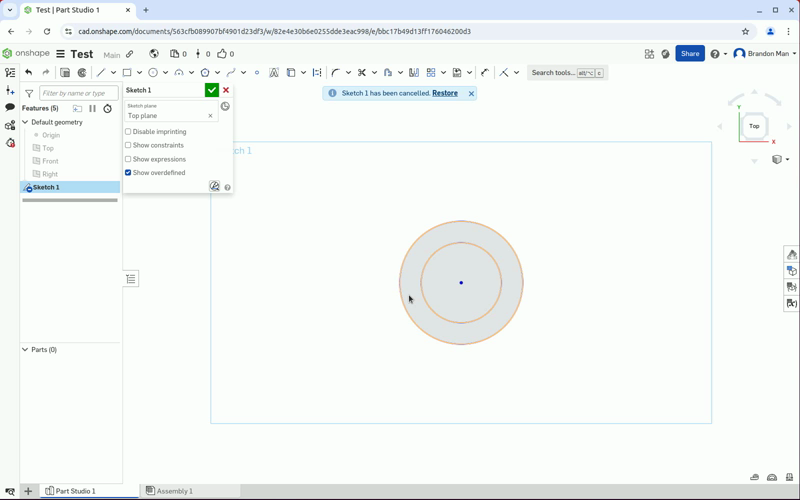
click(409, 294)
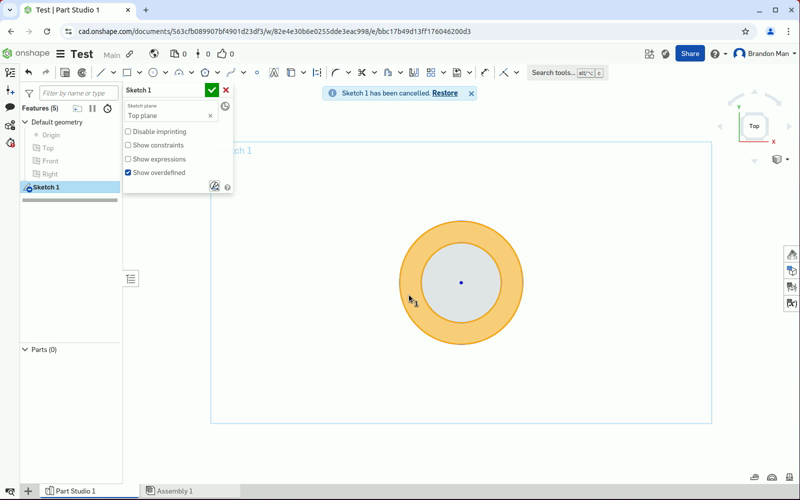
mouse_move(73, 352)
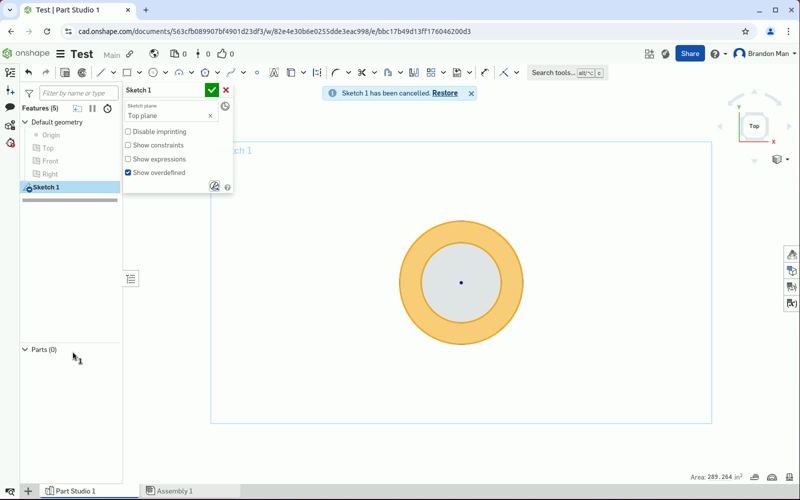
key(shift+y)
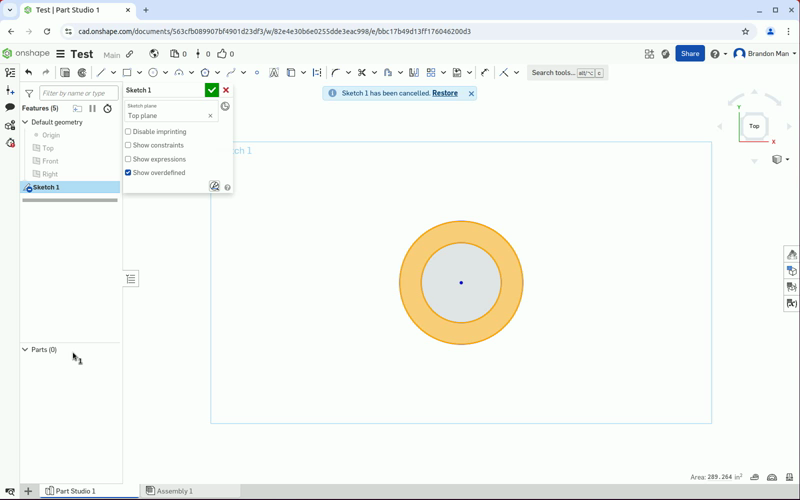
key(shift+e)
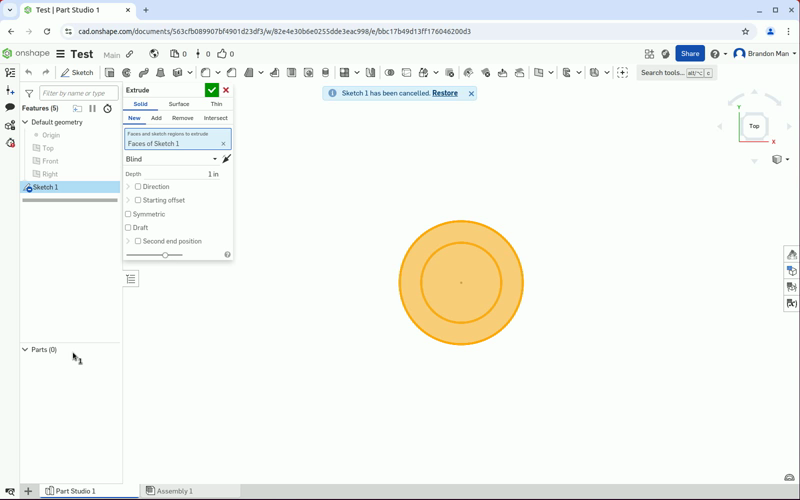
mouse_move(143, 106)
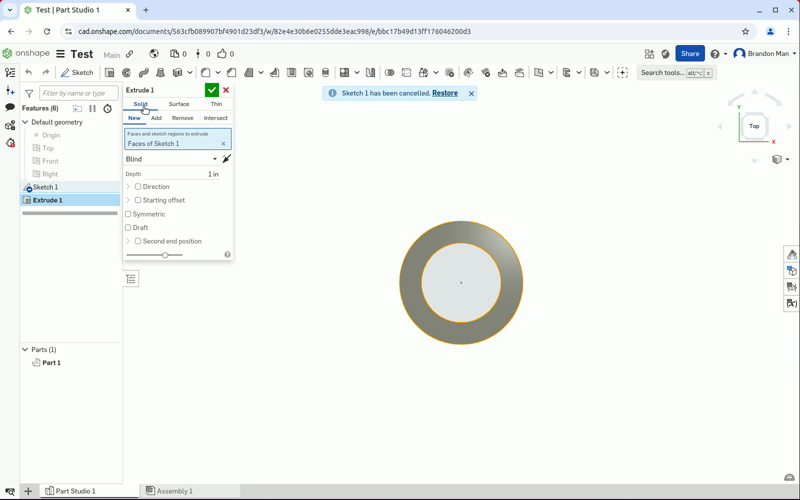
click(143, 106)
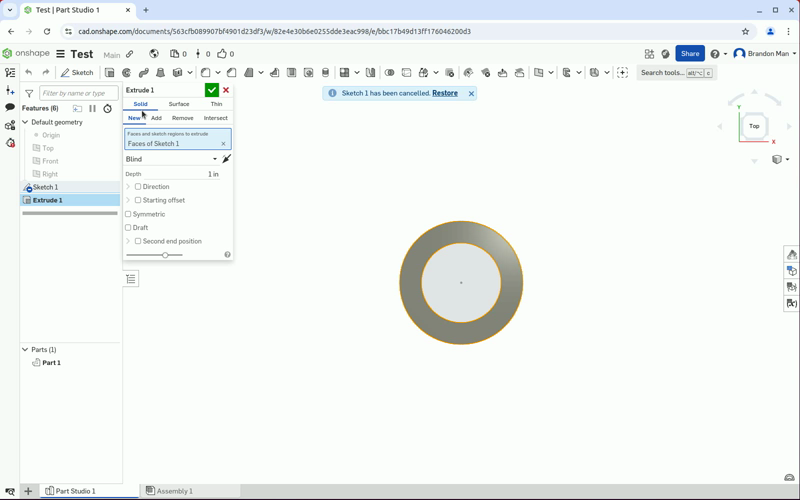
mouse_move(137, 120)
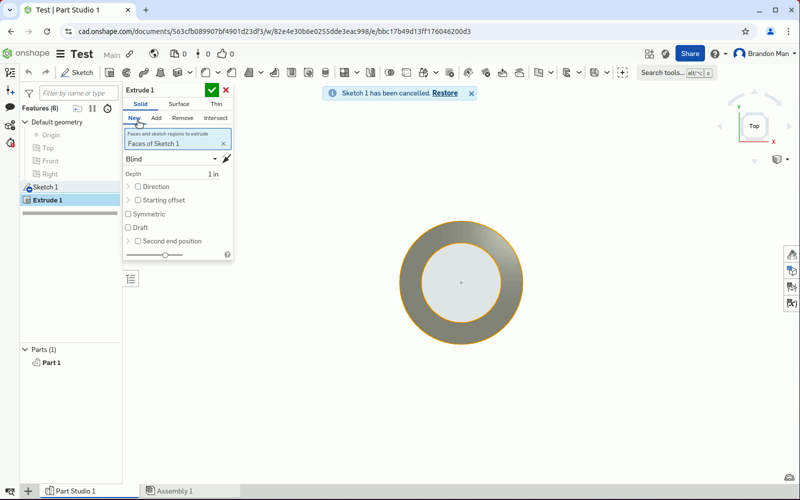
click(137, 120)
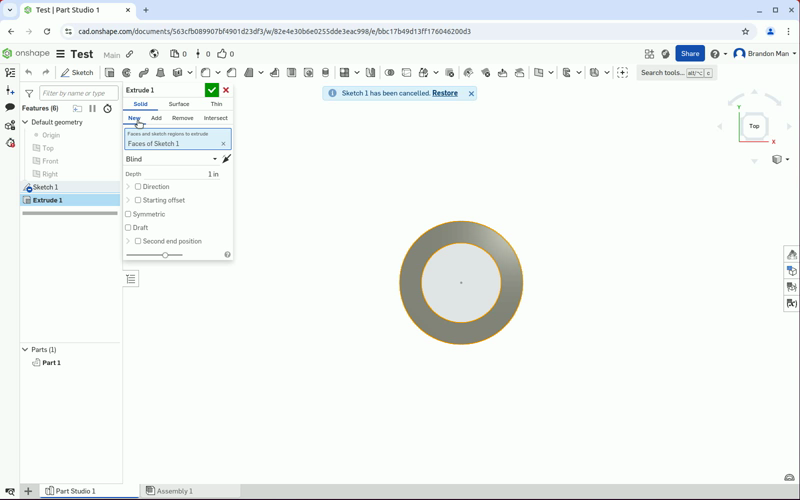
key(tab, 4)
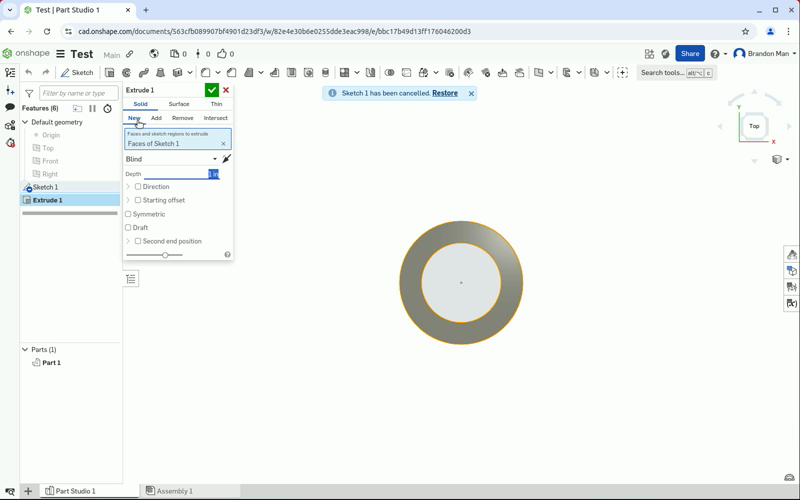
text(17.331)
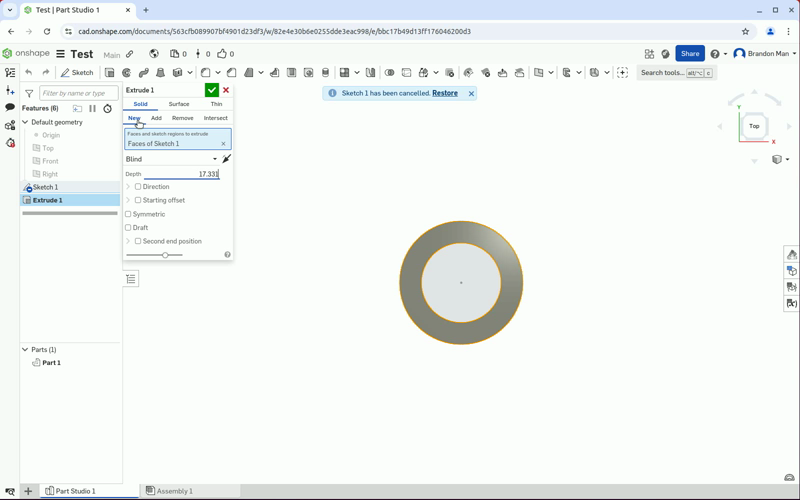
key(enter)
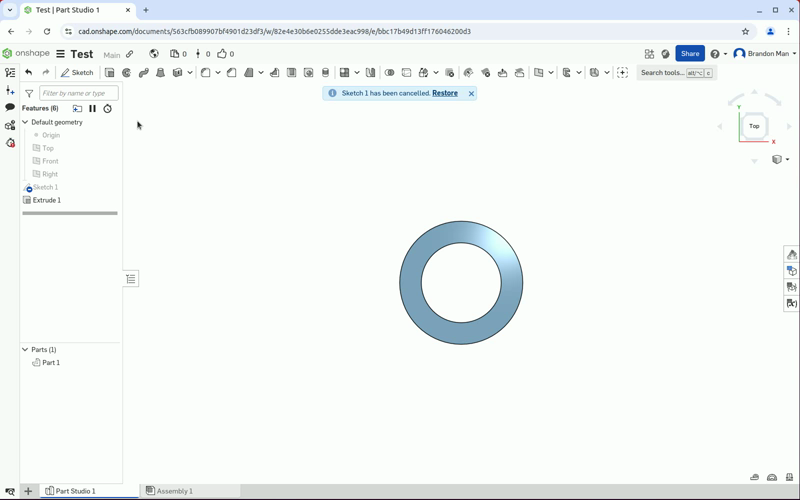
key(shift+h)
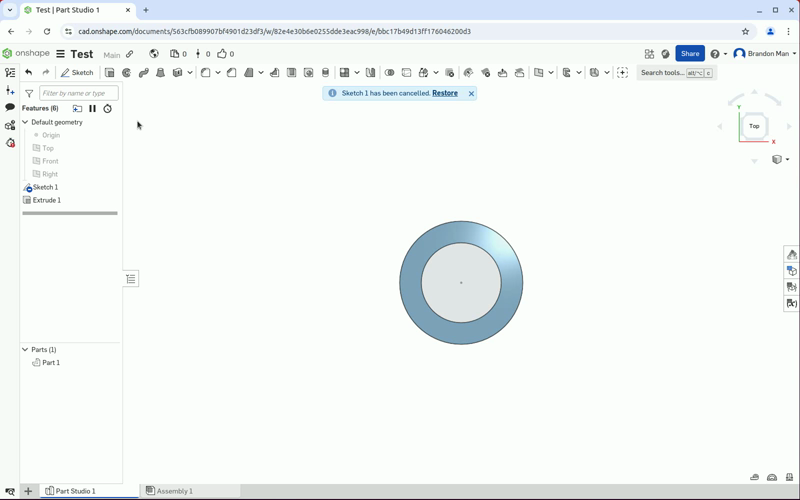
key(shift+h)
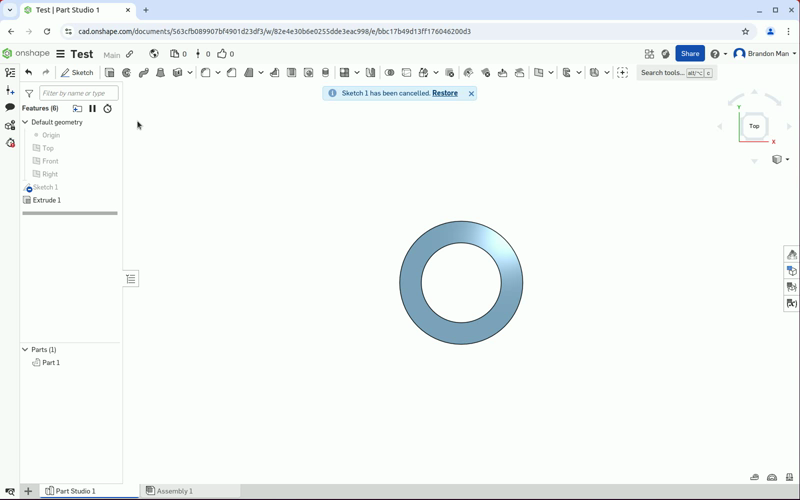
mouse_move(73, 189)
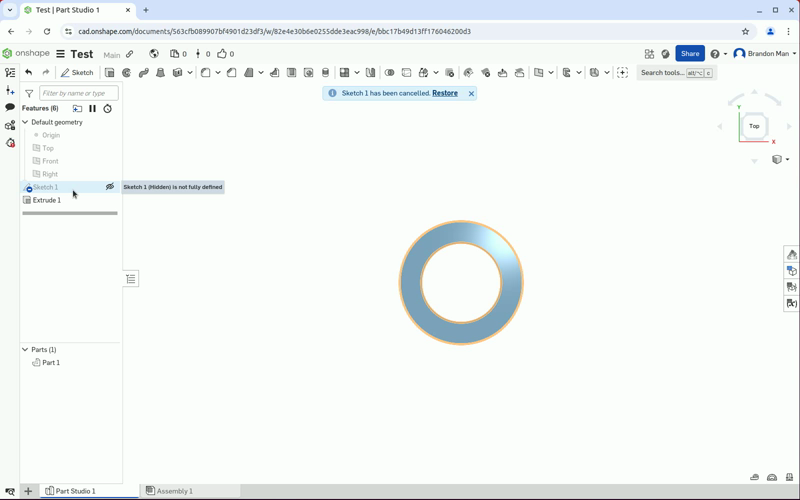
click(73, 189)
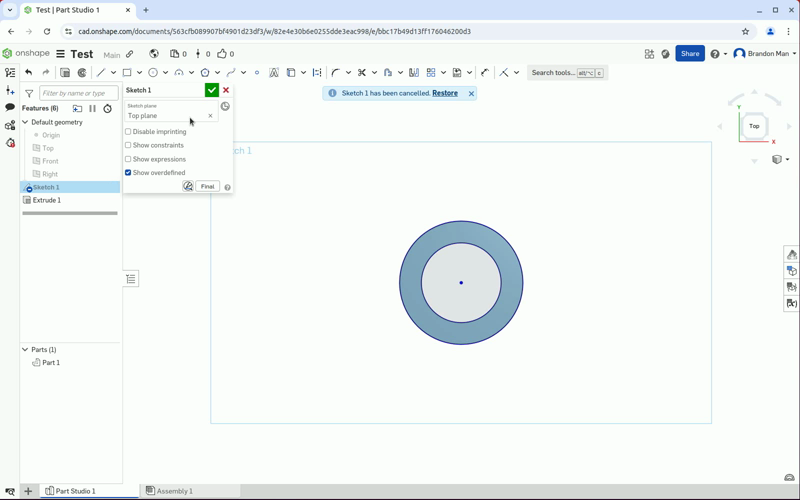
mouse_move(229, 92)
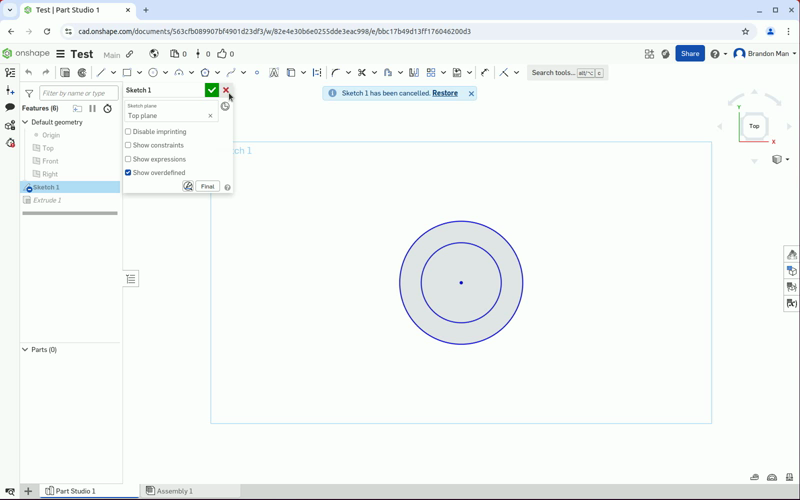
click(229, 92)
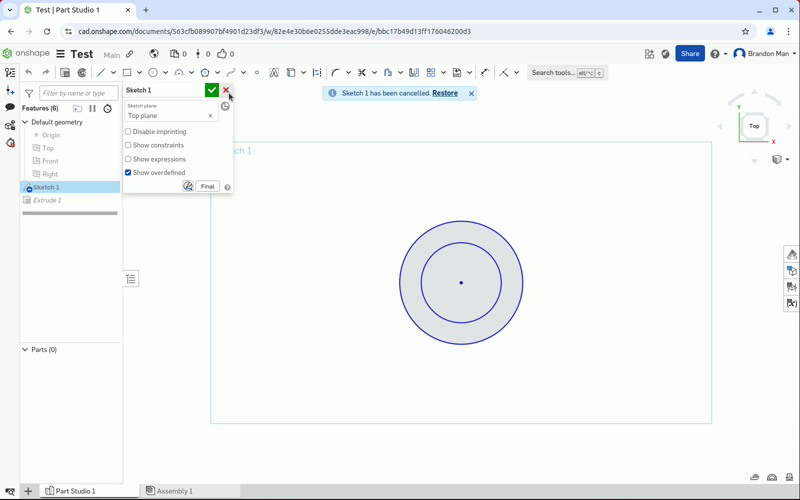
key(shift+s)
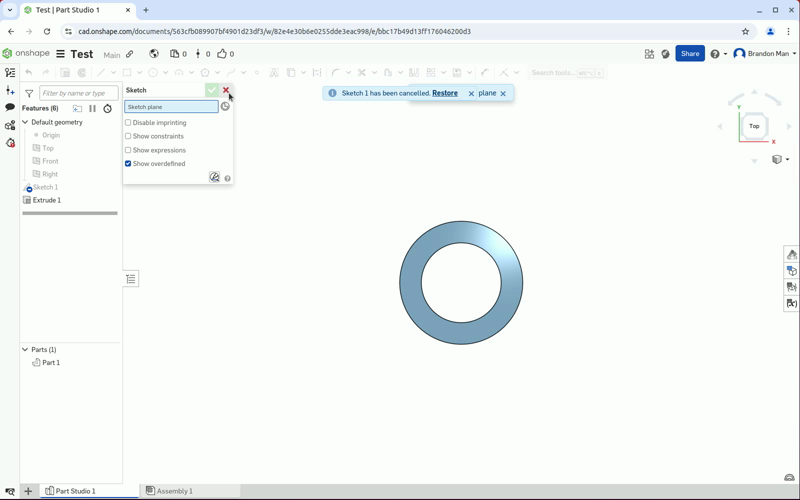
mouse_move(73, 150)
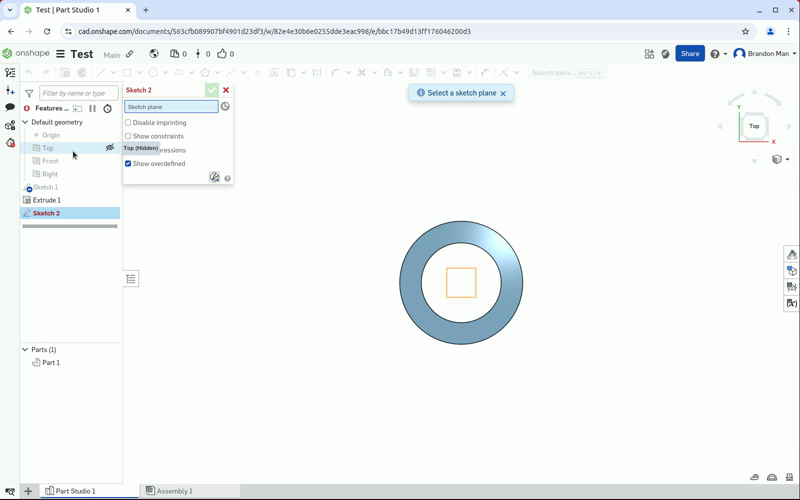
click(73, 150)
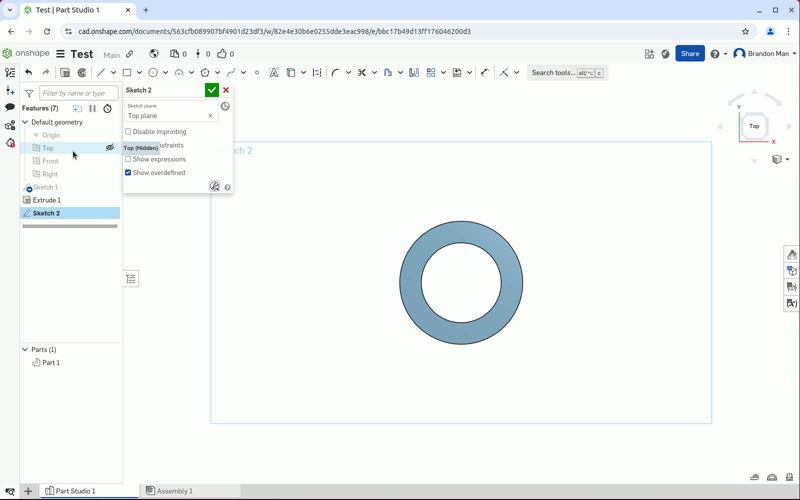
mouse_move(73, 352)
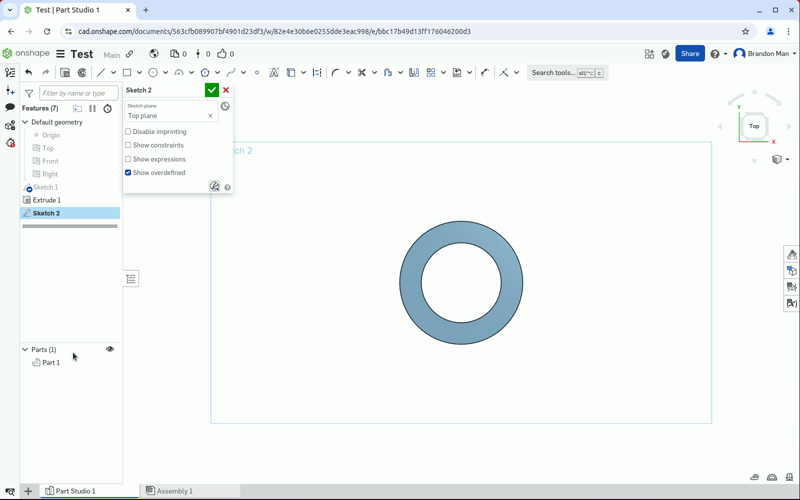
key(y)
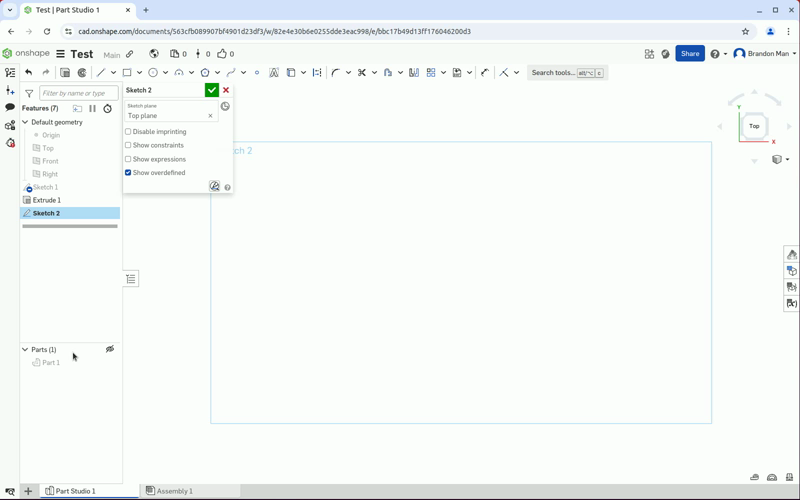
key(l)
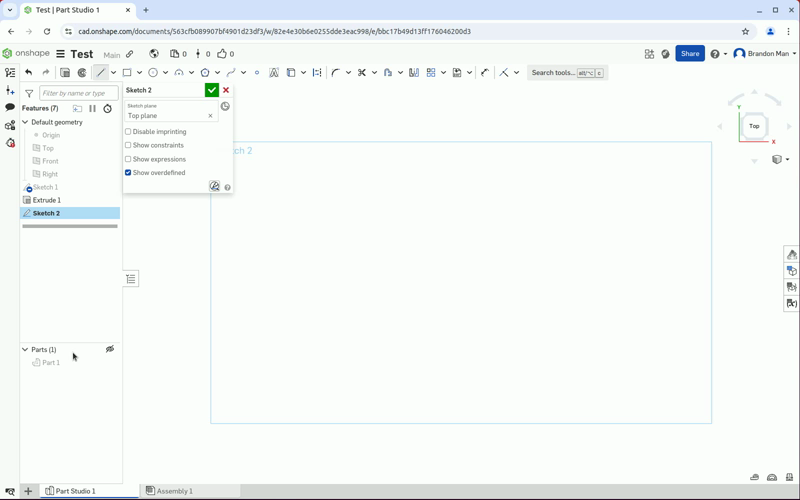
key_down(shift)
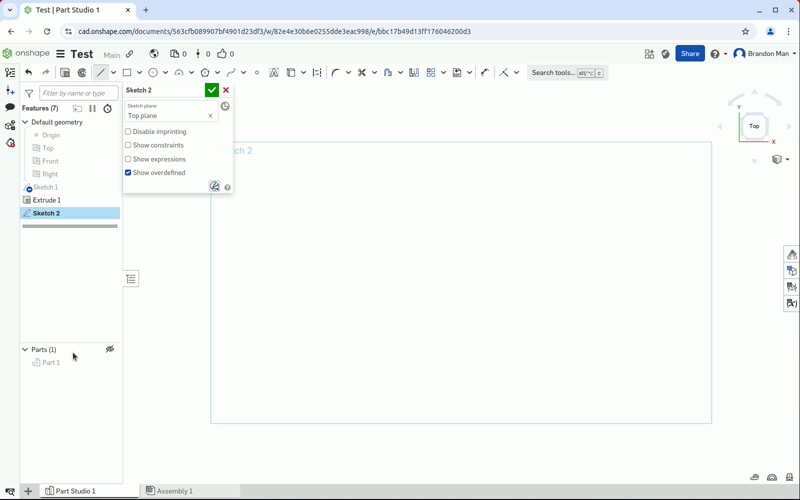
mouse_move(424, 368)
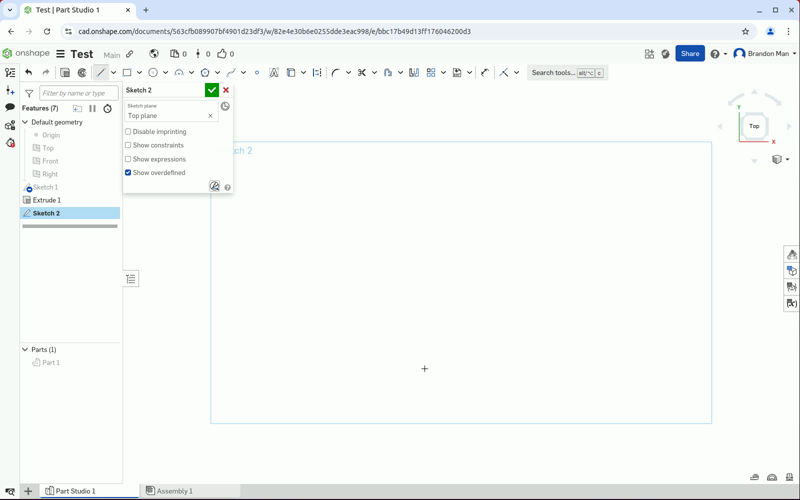
click(424, 368)
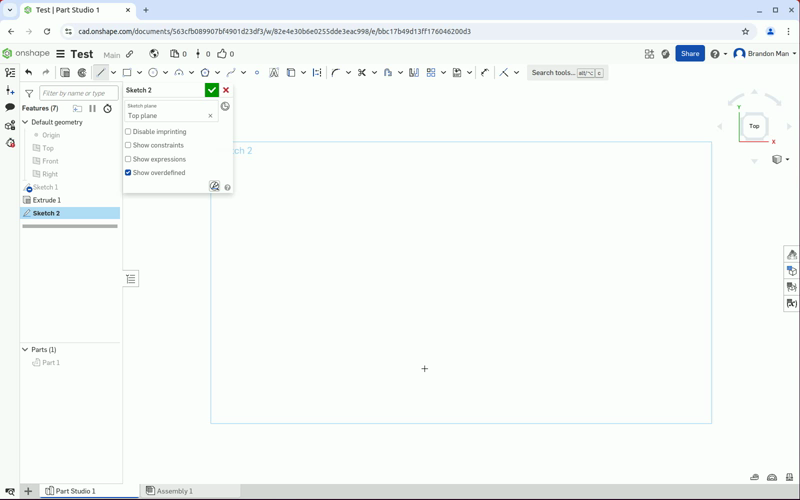
key_up(shift)
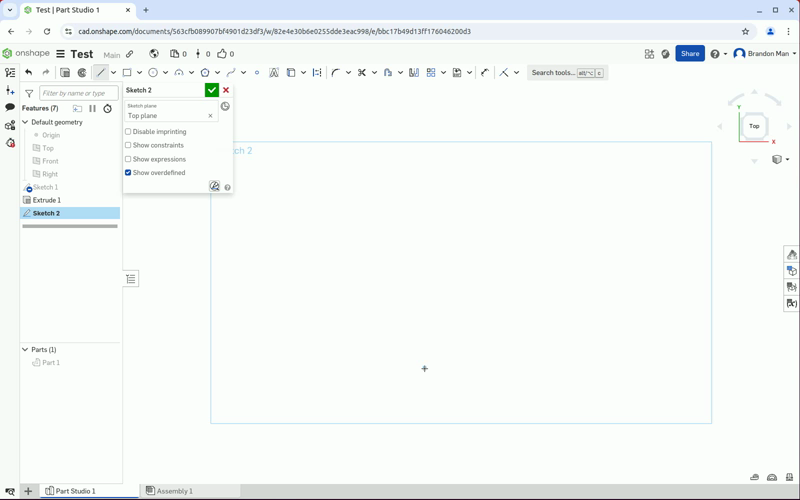
key_down(shift)
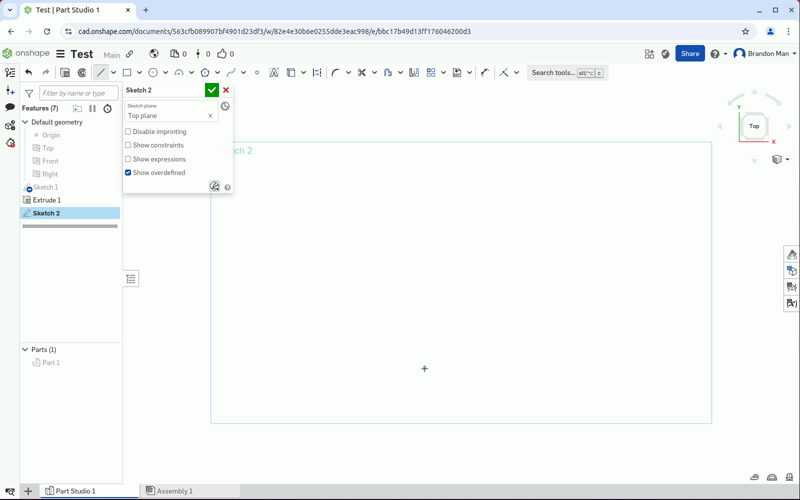
mouse_move(495, 368)
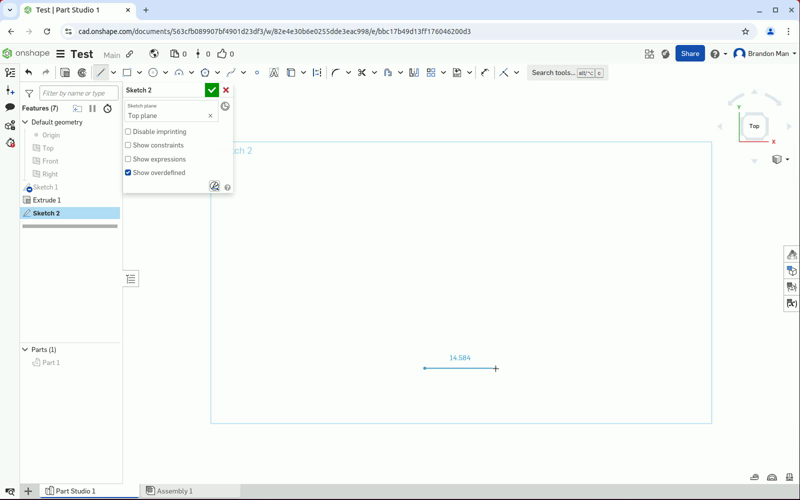
click(495, 368)
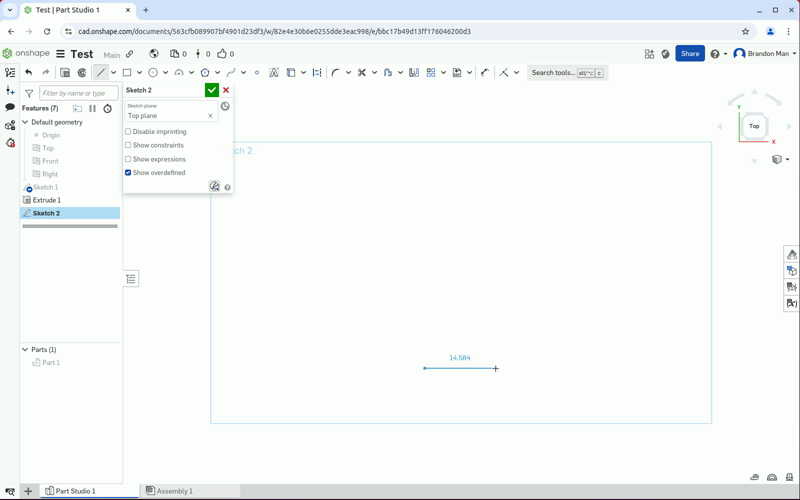
key_up(shift)
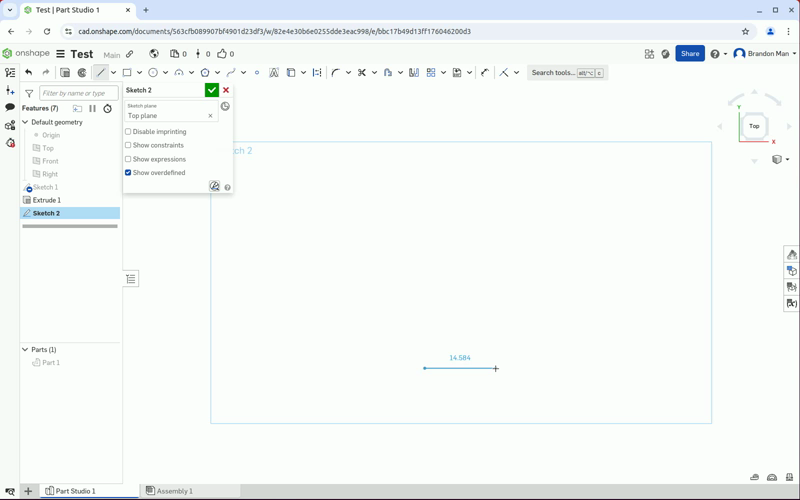
key_down(shift)
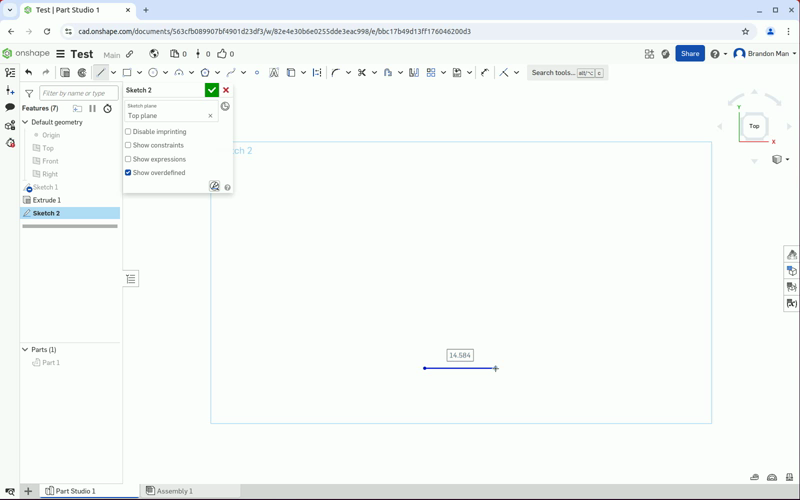
mouse_move(495, 282)
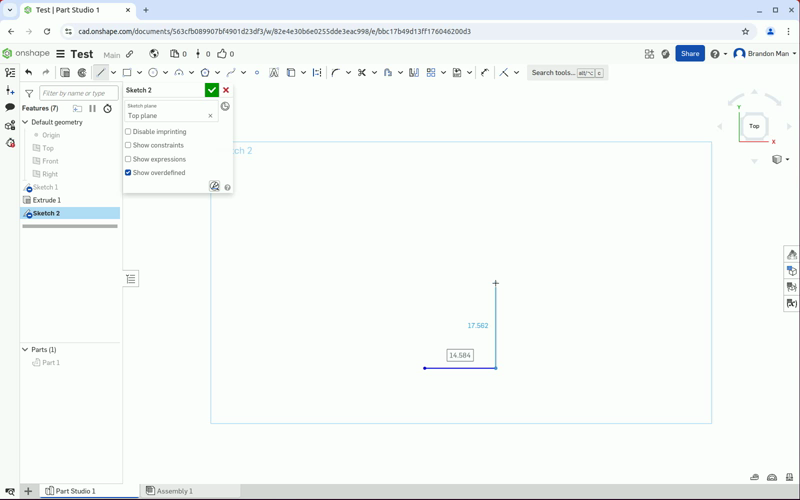
click(495, 282)
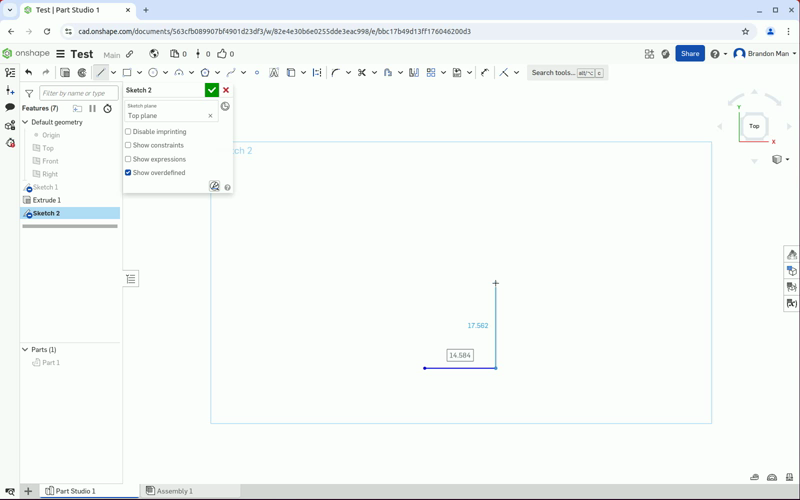
key_up(shift)
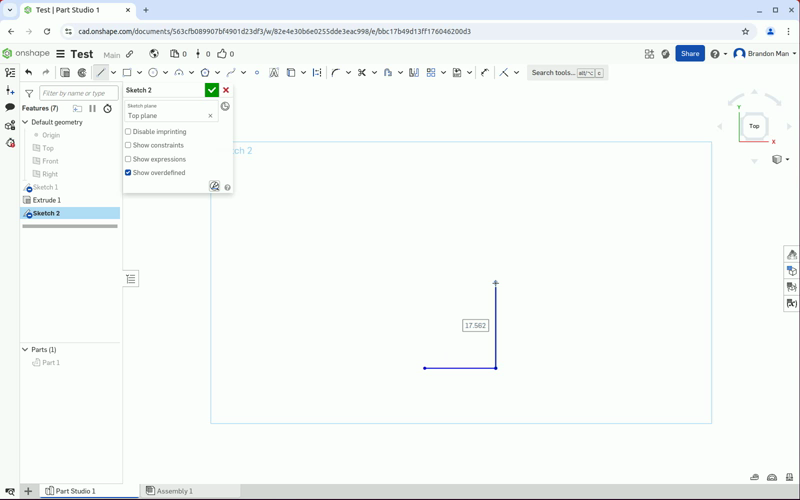
key_down(shift)
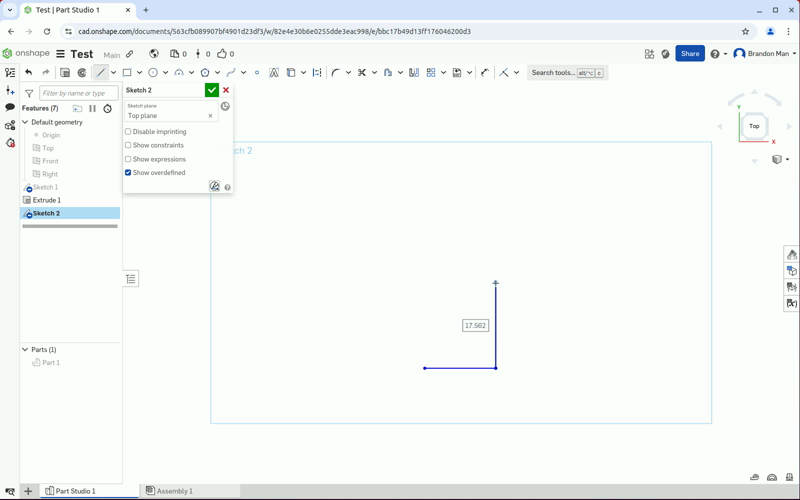
mouse_move(424, 282)
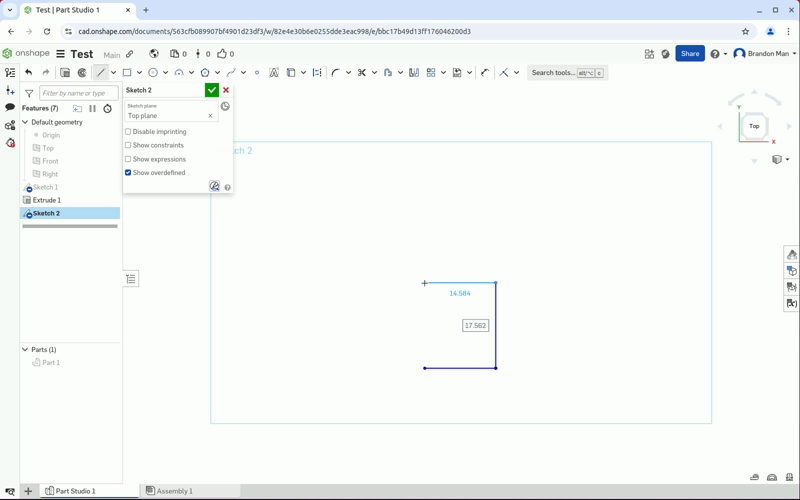
click(424, 282)
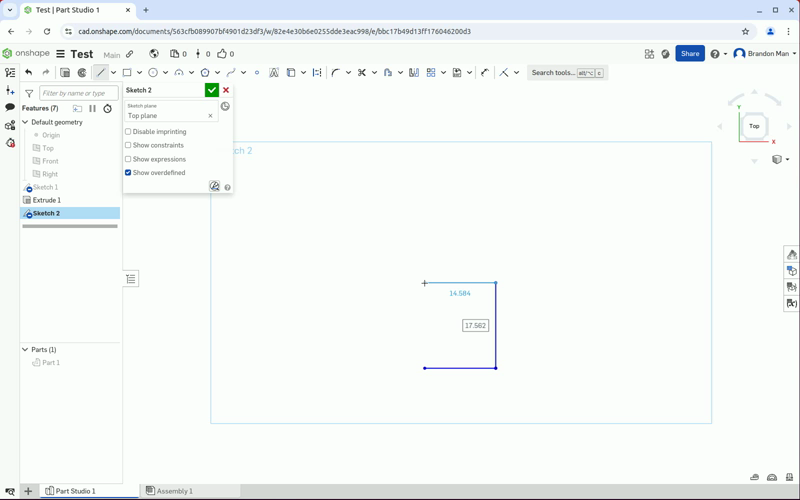
key_up(shift)
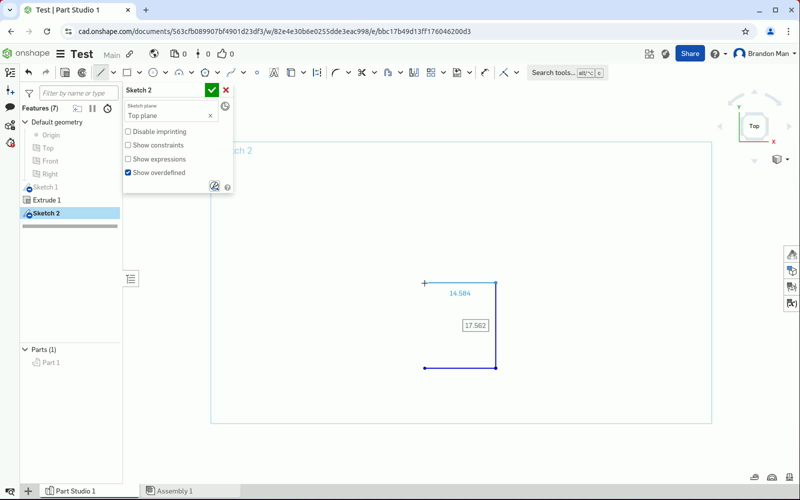
key_down(shift)
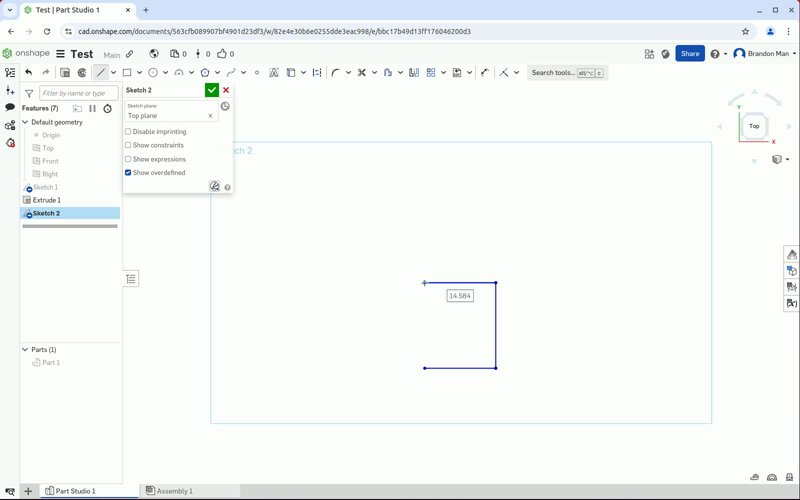
mouse_move(424, 368)
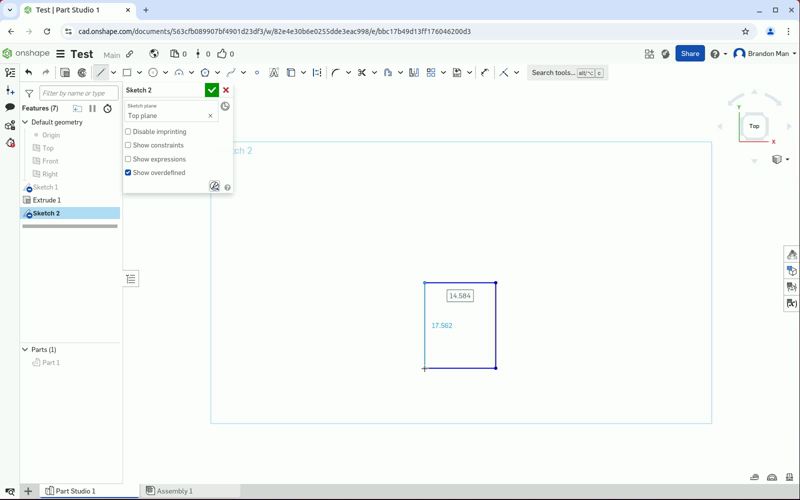
key_up(shift)
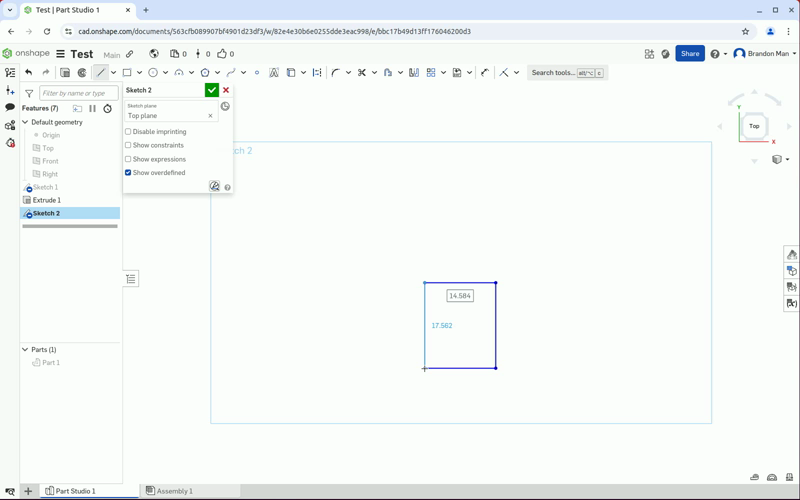
click(424, 368)
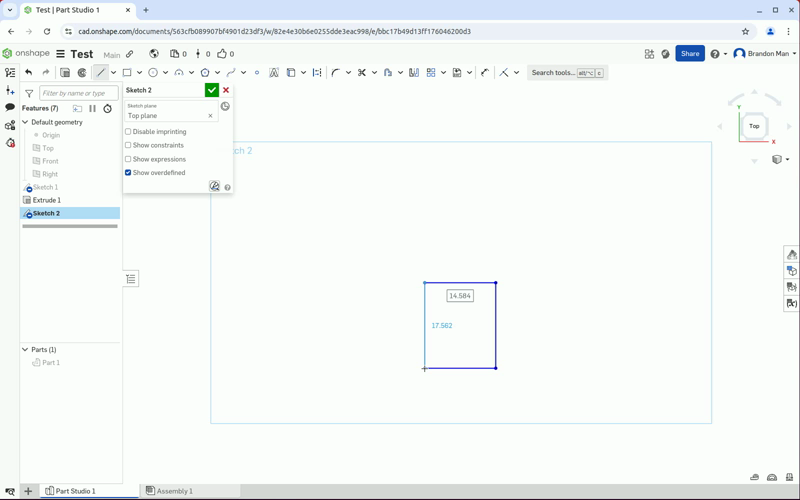
key(esc)
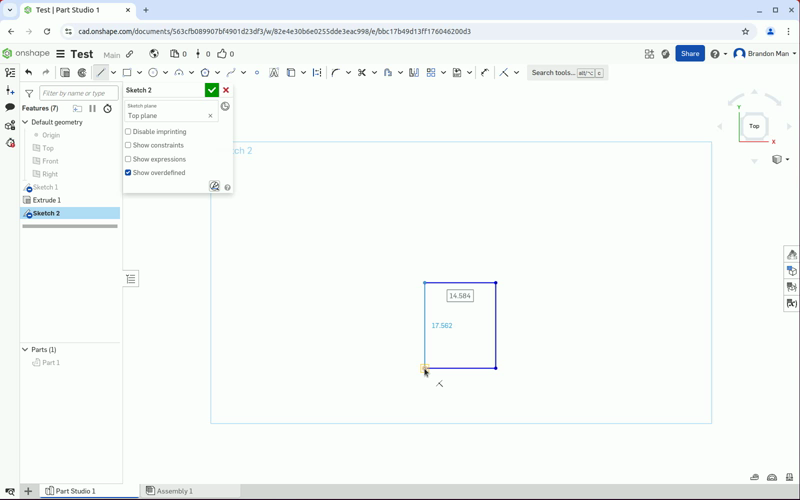
mouse_move(469, 333)
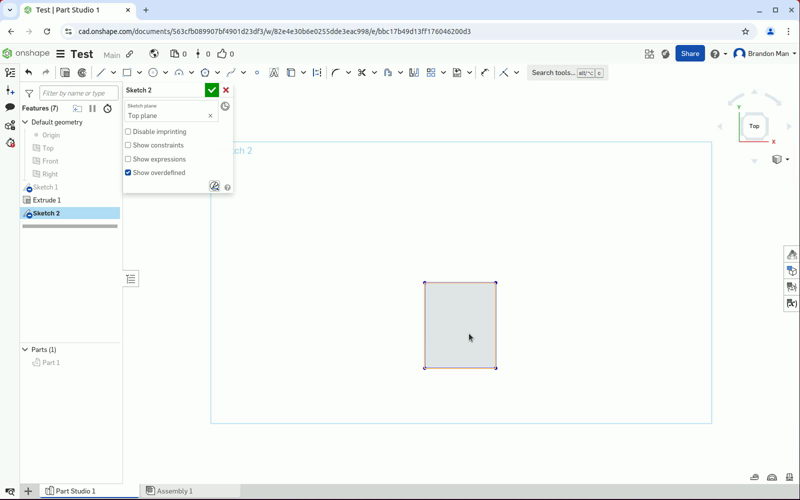
click(469, 333)
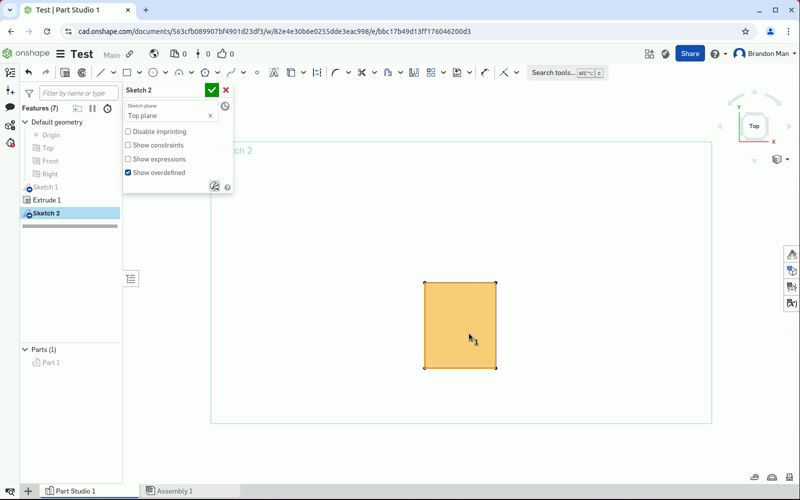
mouse_move(73, 352)
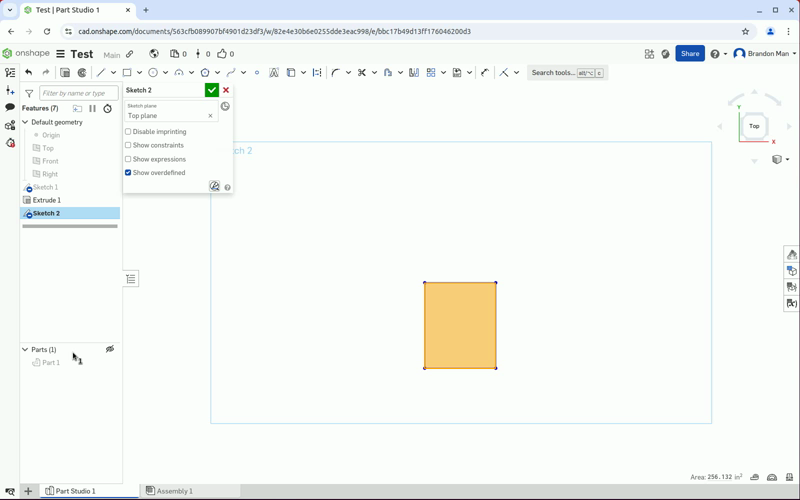
key(shift+y)
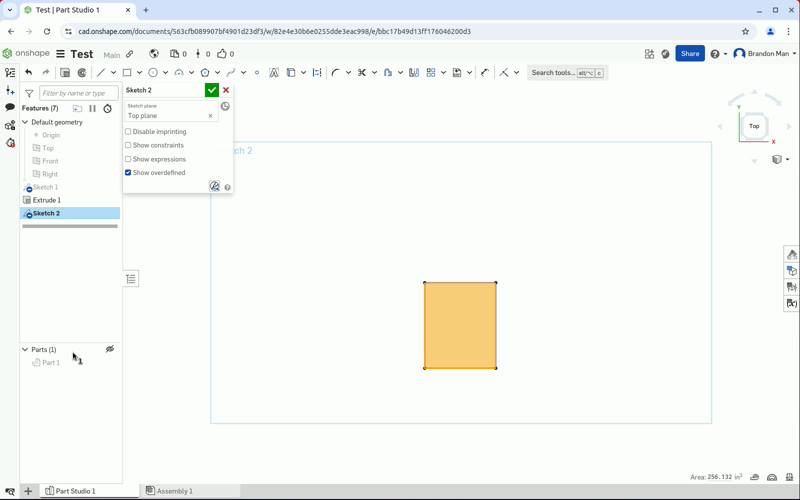
key(shift+e)
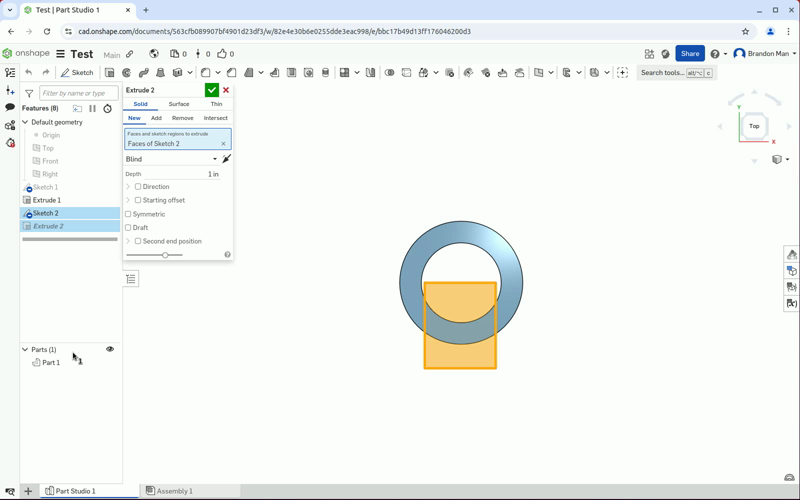
mouse_move(143, 106)
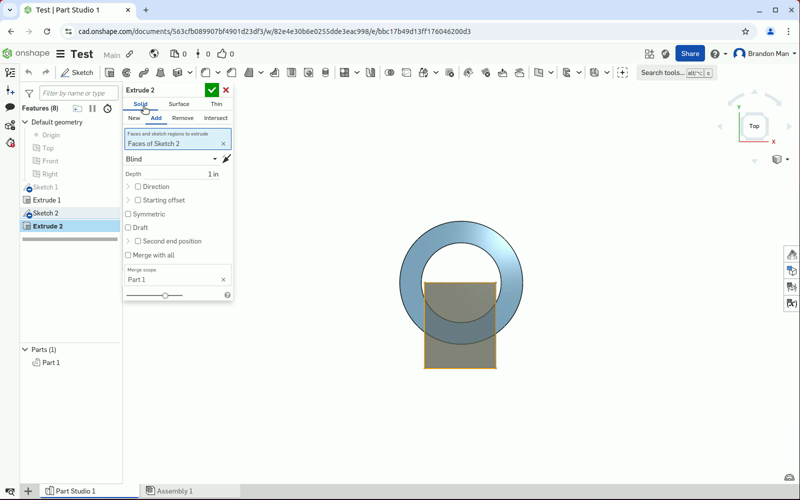
click(143, 106)
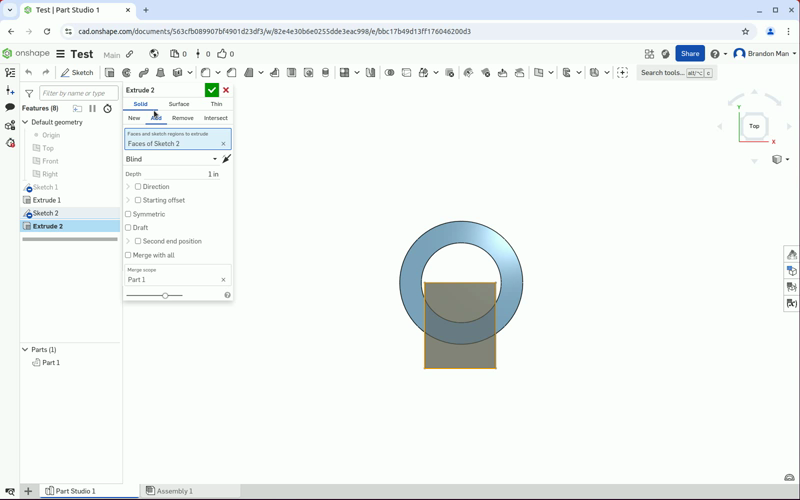
mouse_move(186, 120)
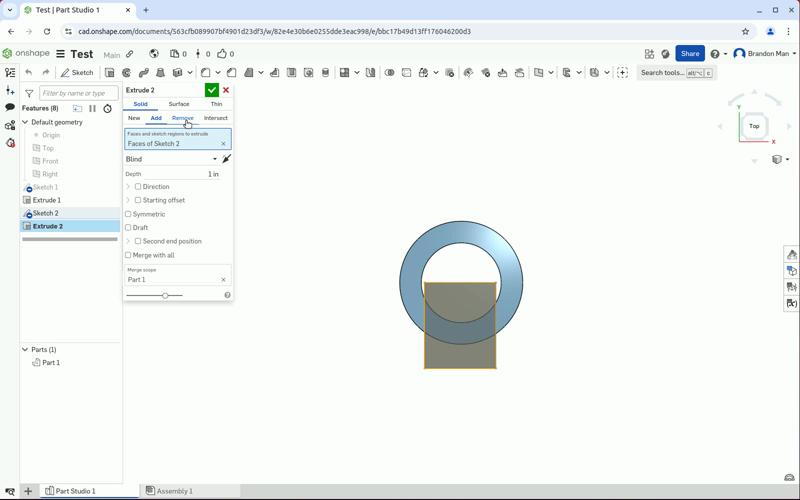
click(186, 120)
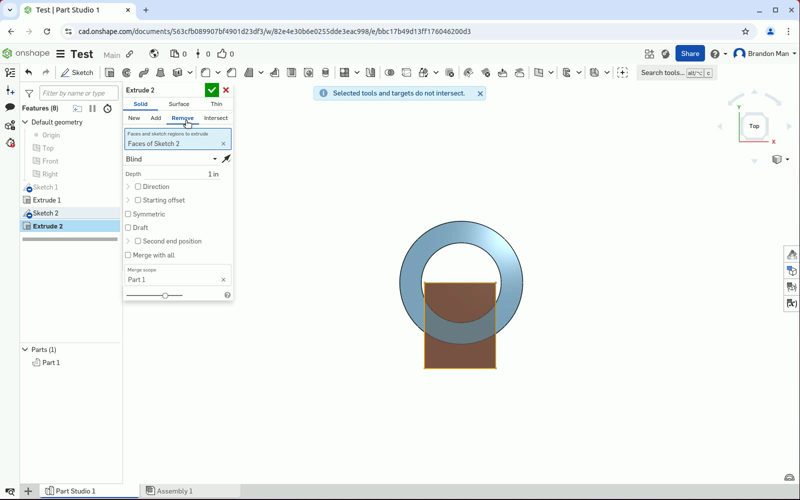
key(tab, 4)
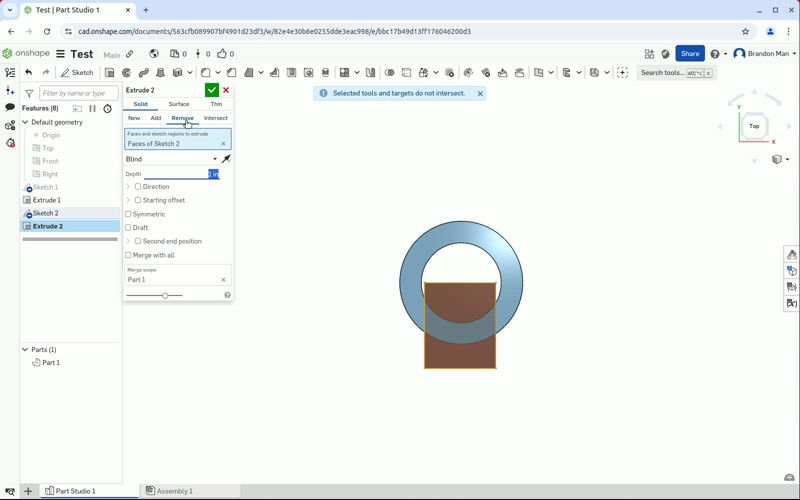
text(-17.331)
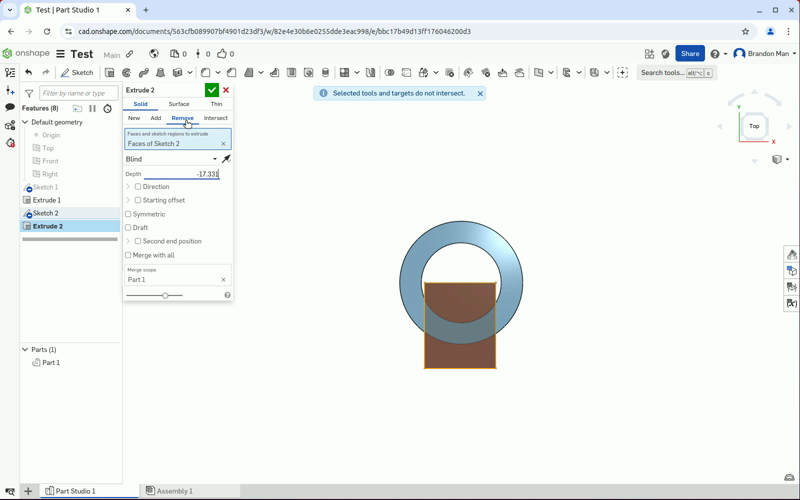
key(tab, 6)
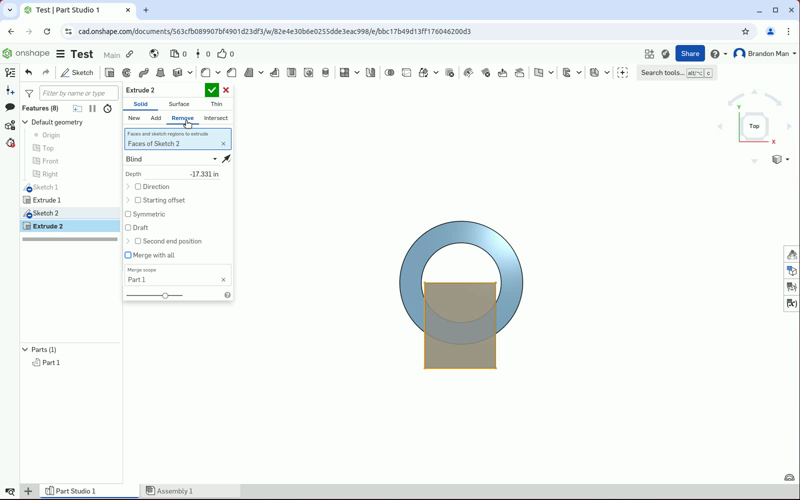
key(space)
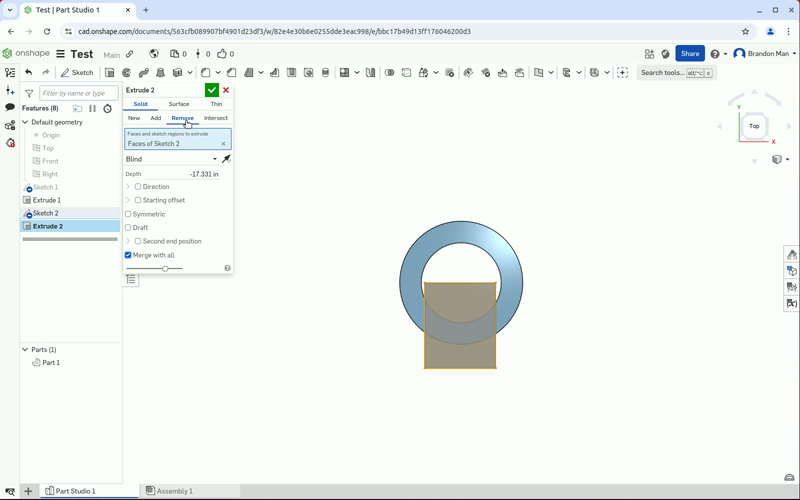
key(enter)
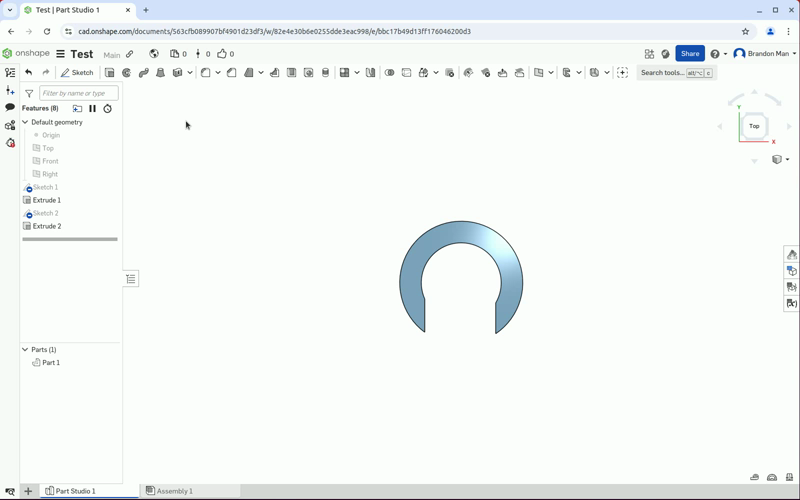
key(shift+h)
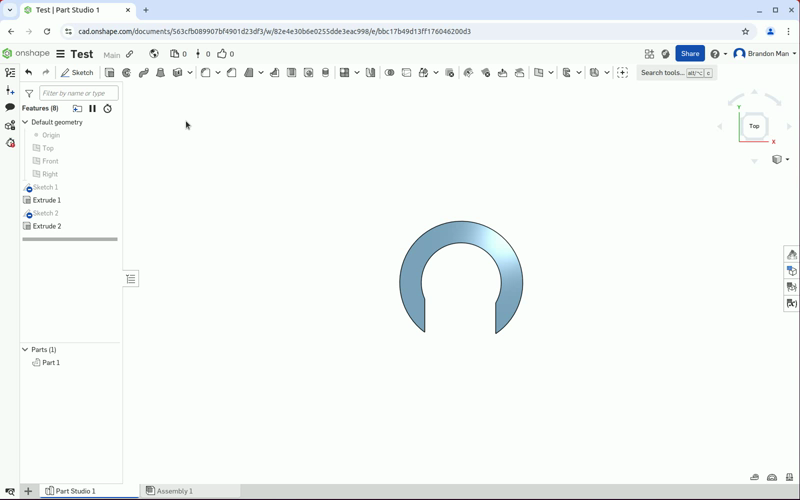
key(shift+h)
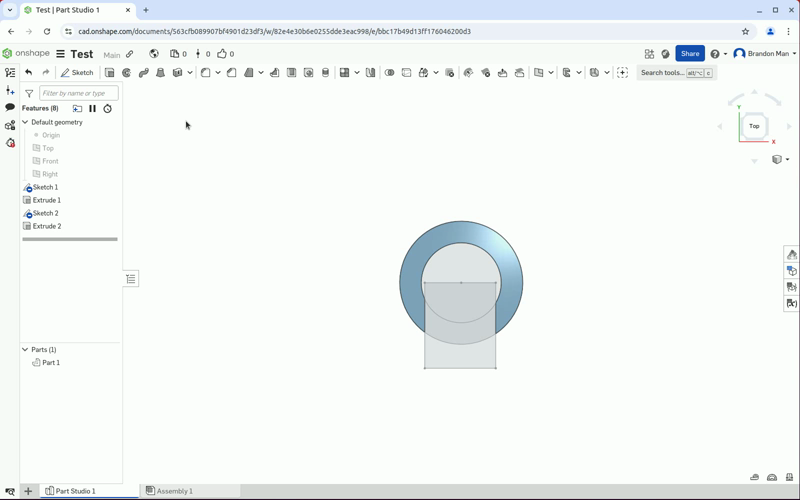
key(shift+7)
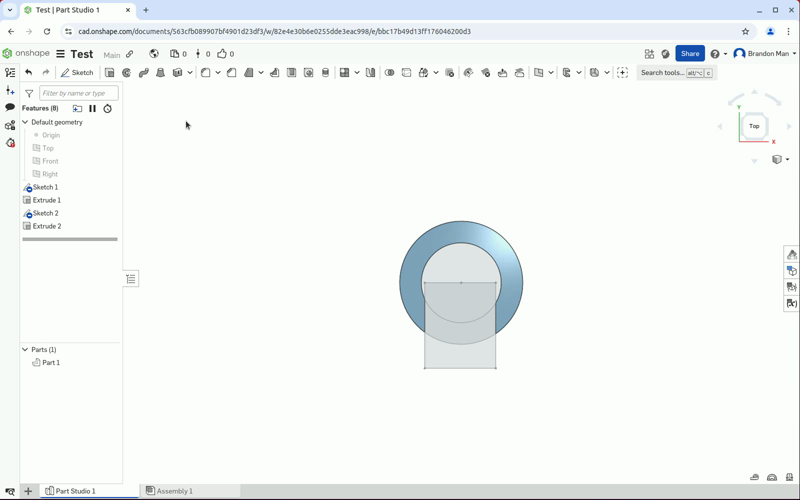
key(up, 3)
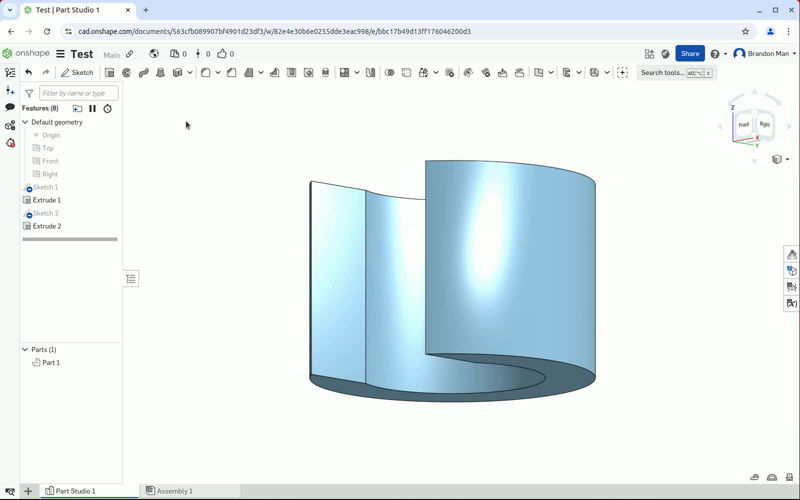
key(left, 3)
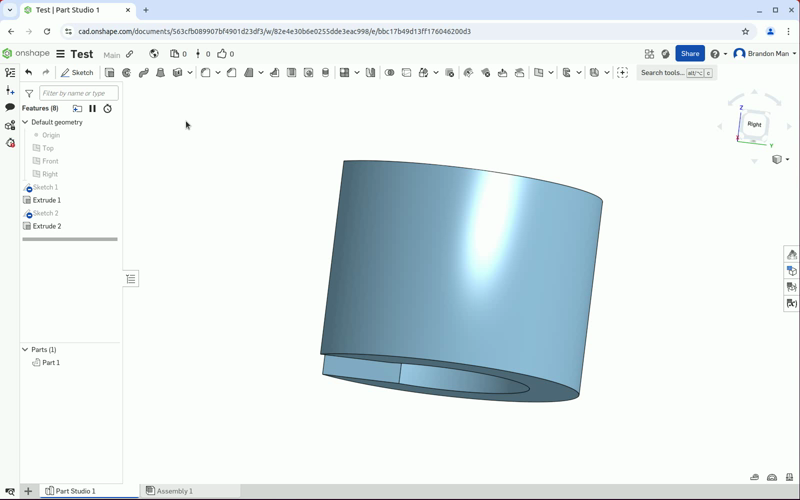
key(right, 3)
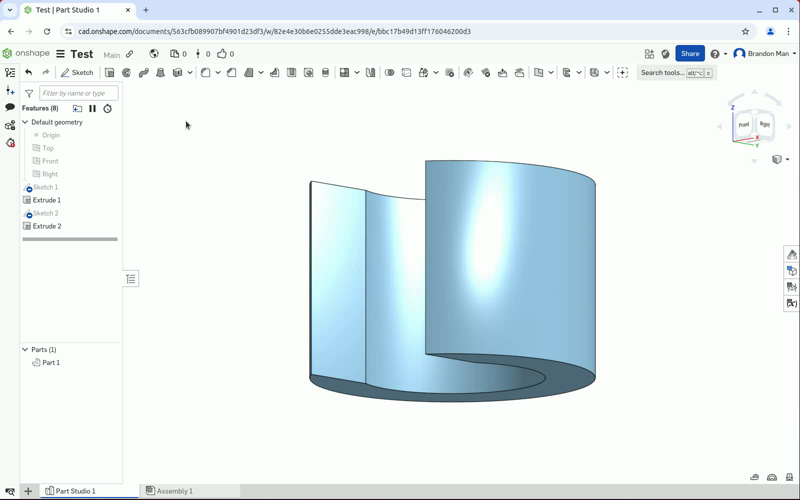
key(down, 3)
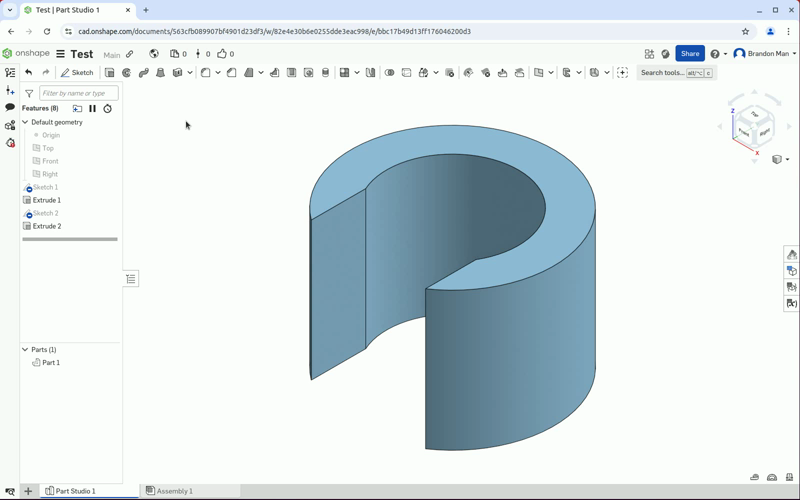
mouse_move(73, 189)
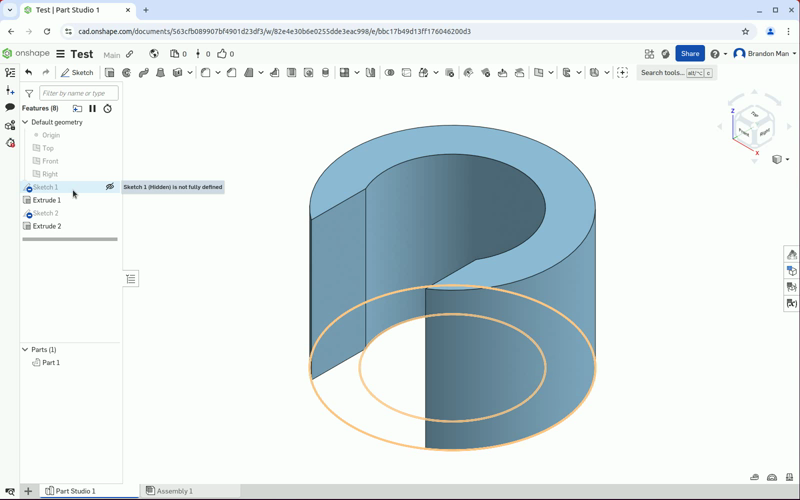
click(73, 189)